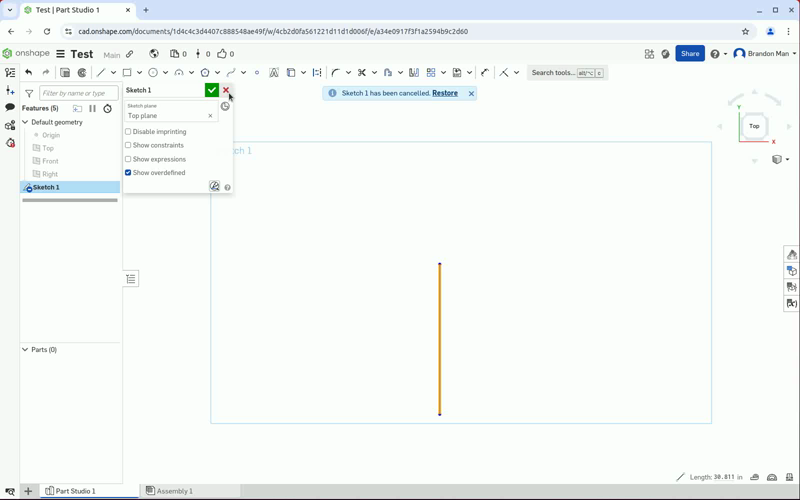
key(shift+h)
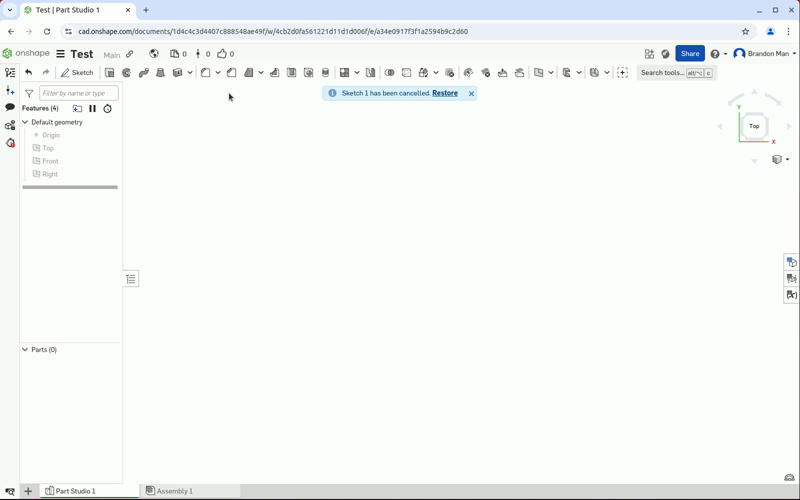
mouse_move(73, 352)
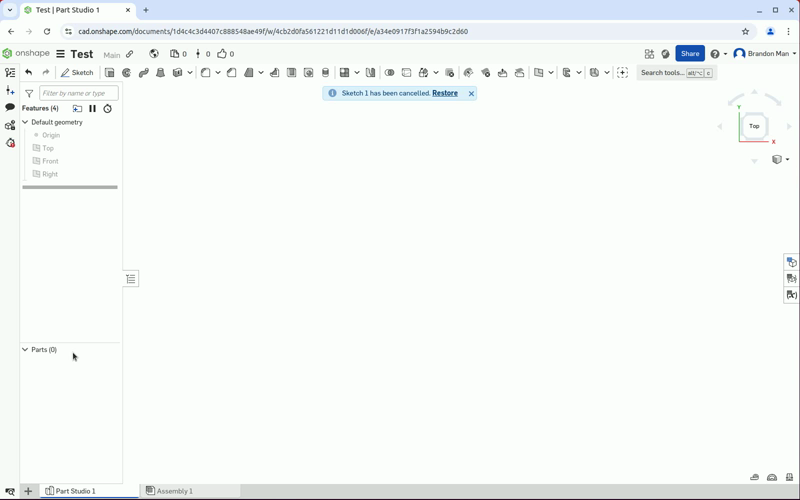
key(y)
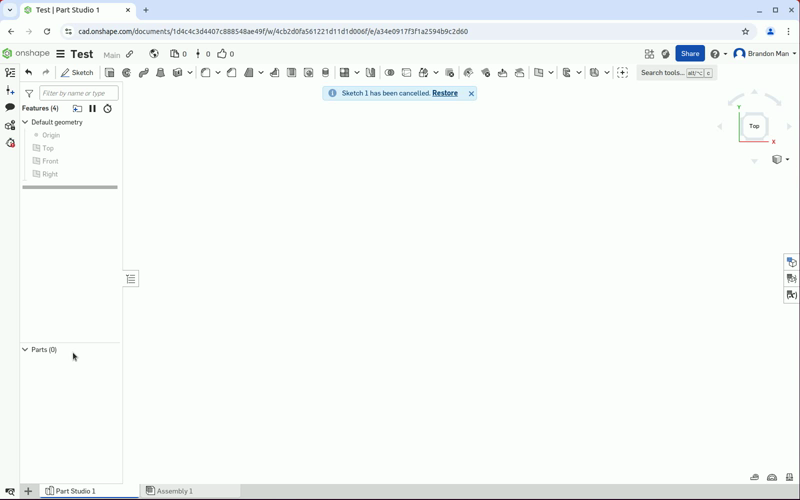
key(shift+p)
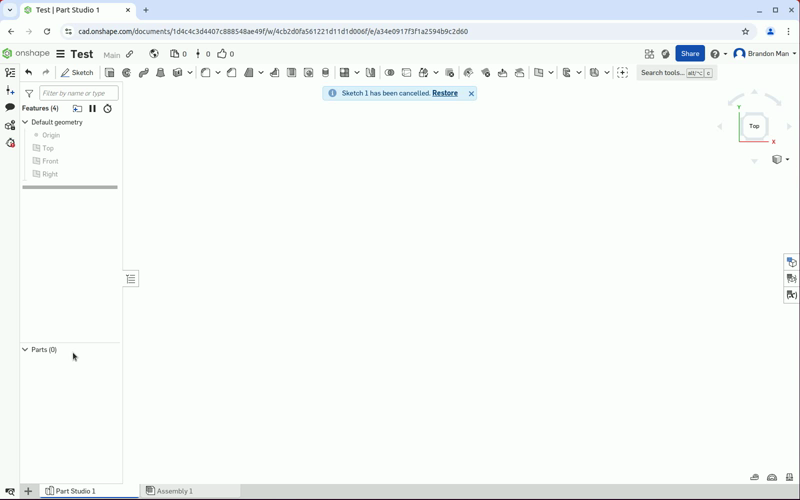
key(space)
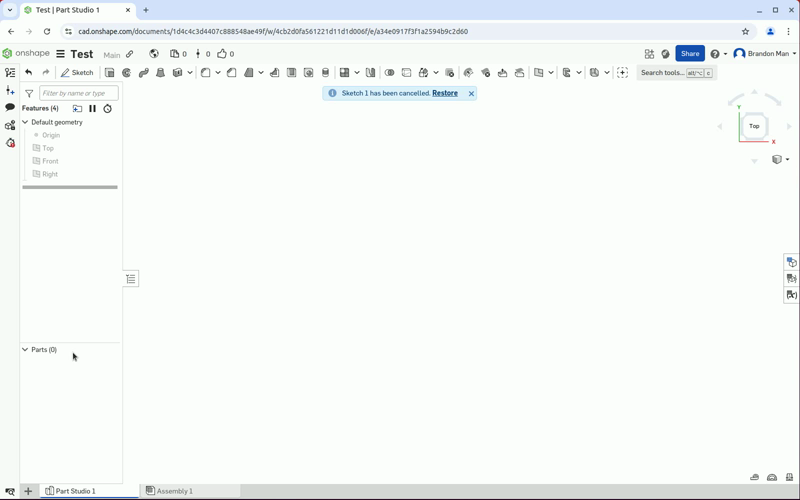
key_down(shift)
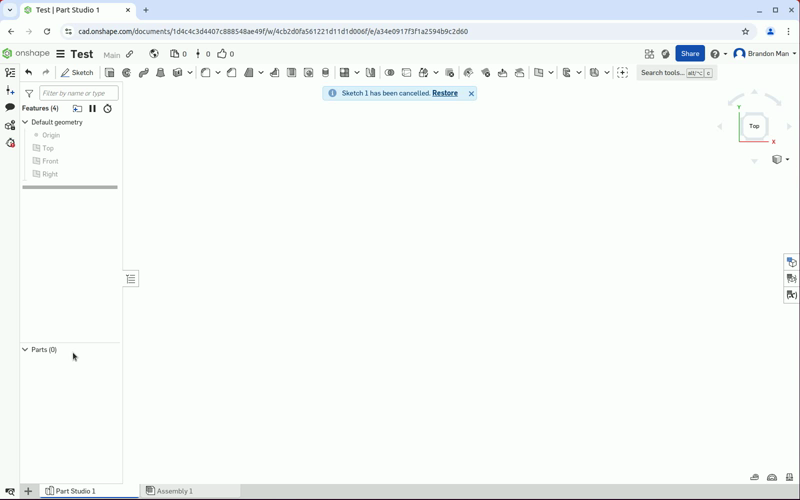
key(up)
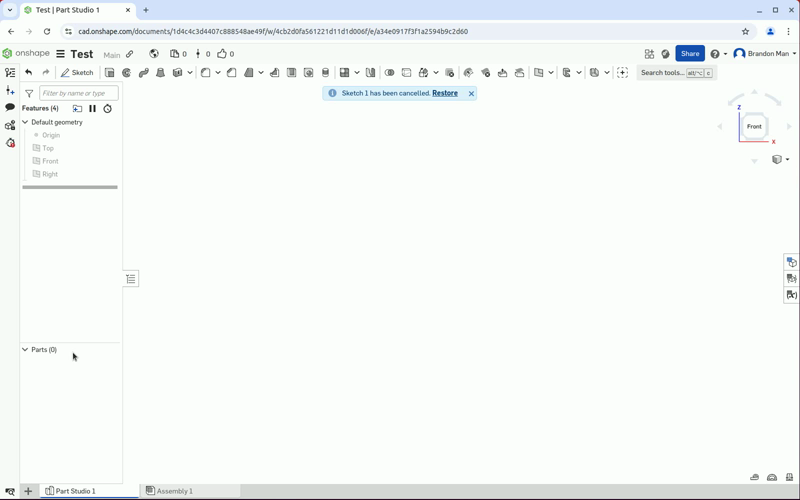
key_up(shift)
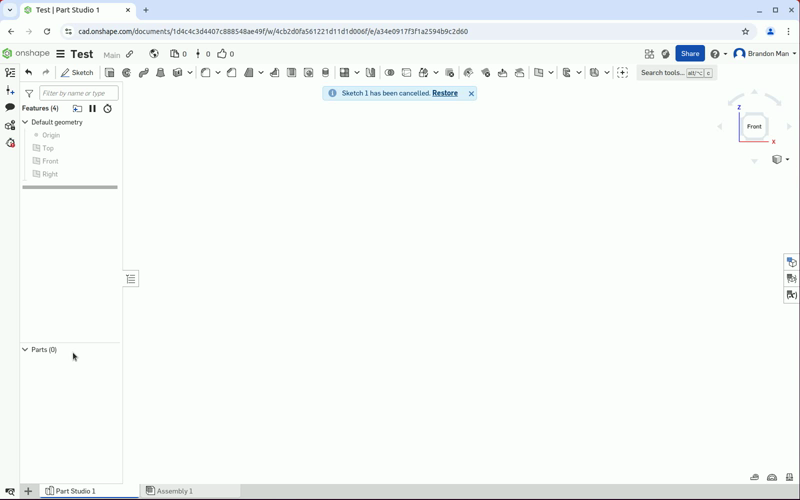
mouse_move(73, 352)
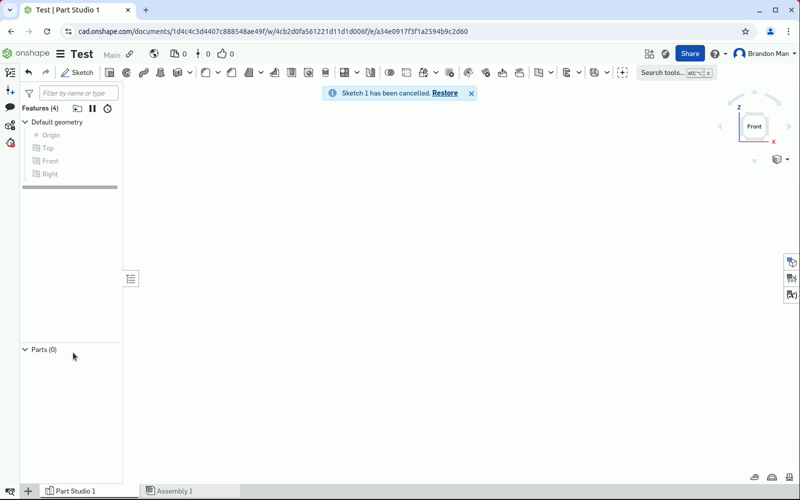
key(shift+y)
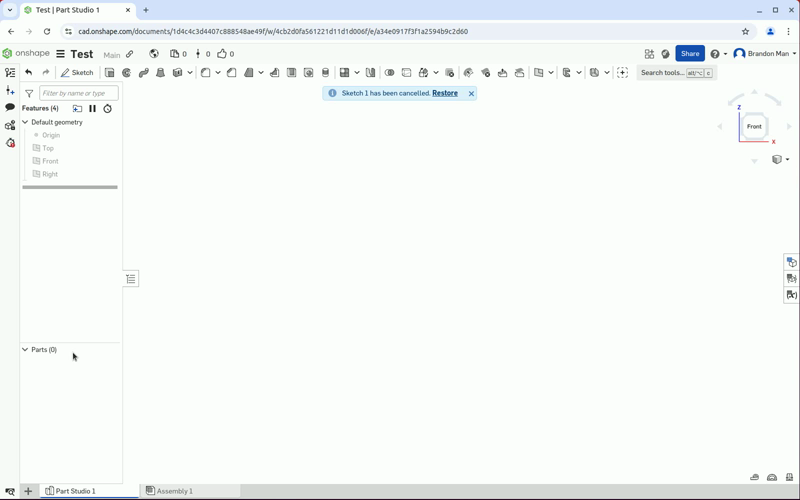
key(shift+s)
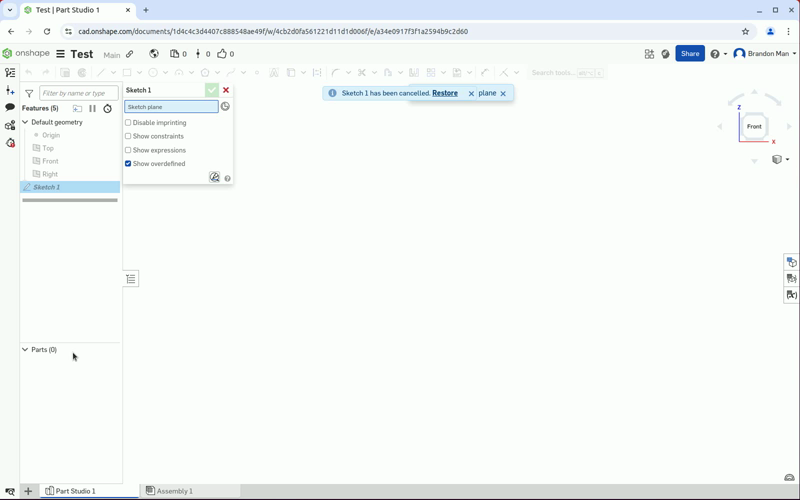
mouse_move(73, 163)
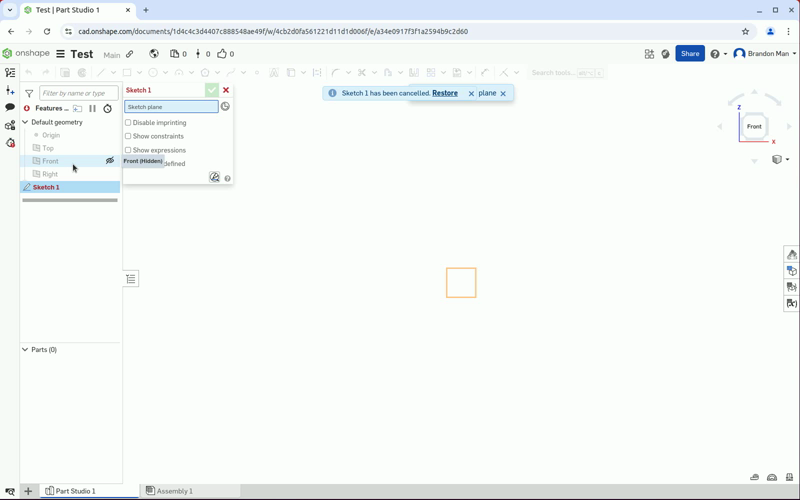
click(73, 163)
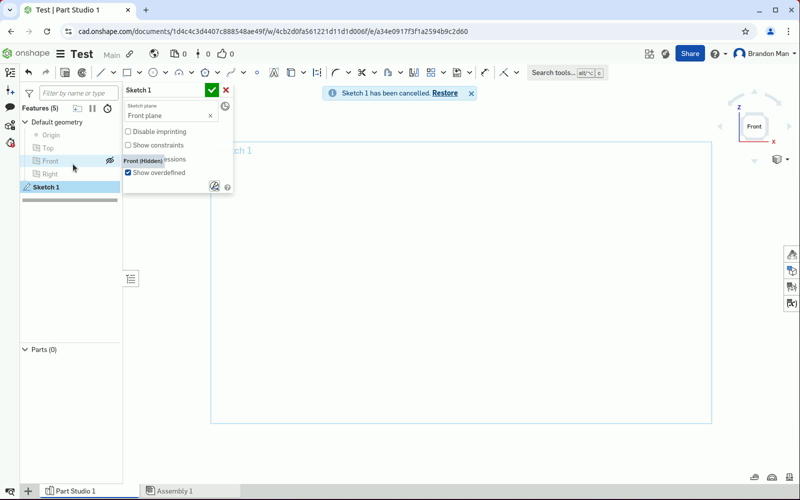
mouse_move(73, 352)
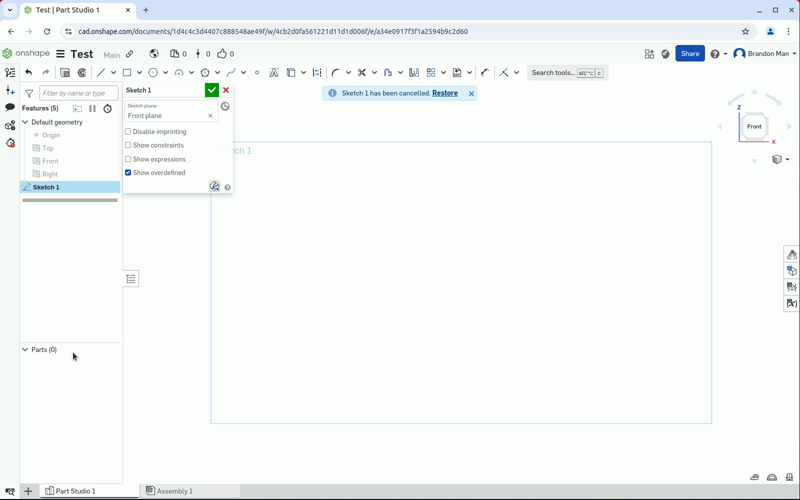
key(y)
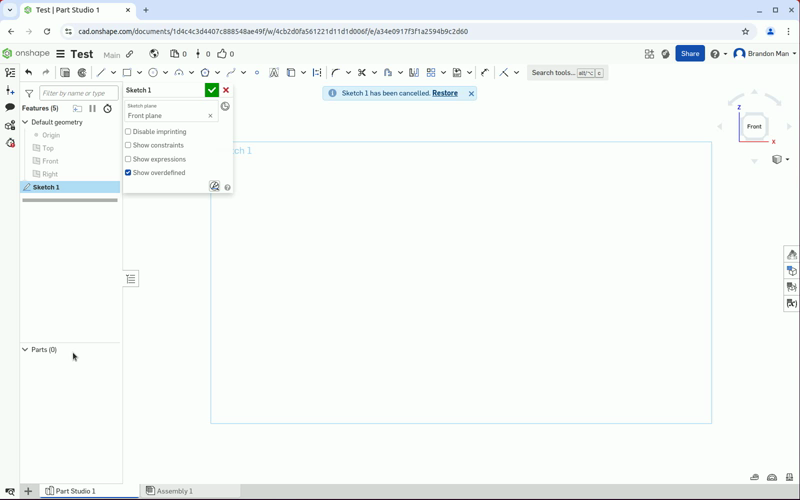
key(l)
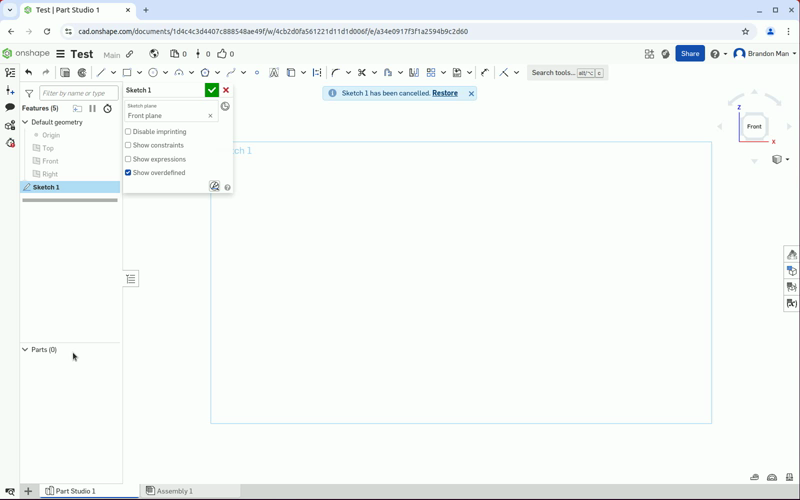
key_down(shift)
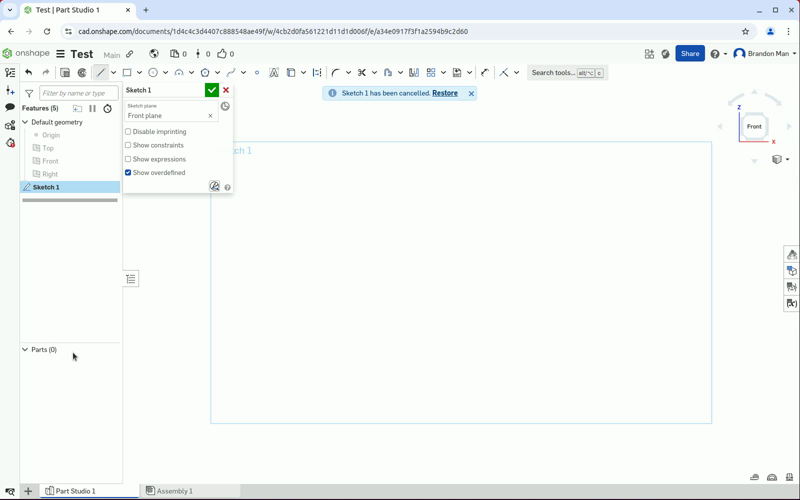
mouse_move(407, 282)
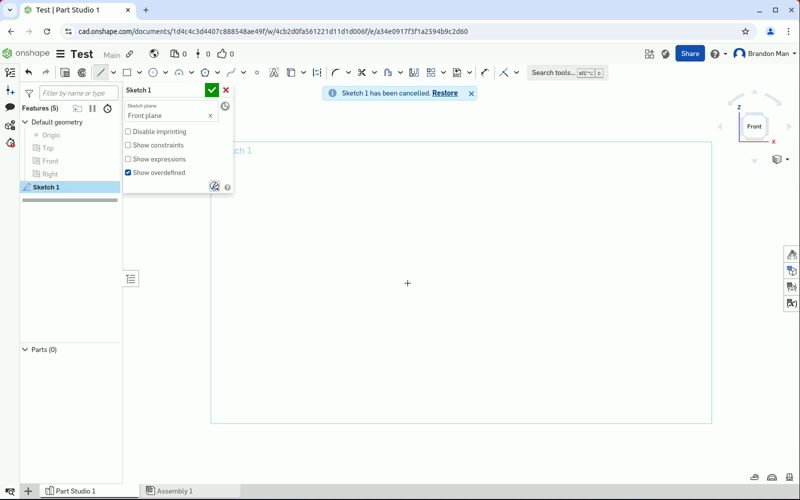
click(407, 282)
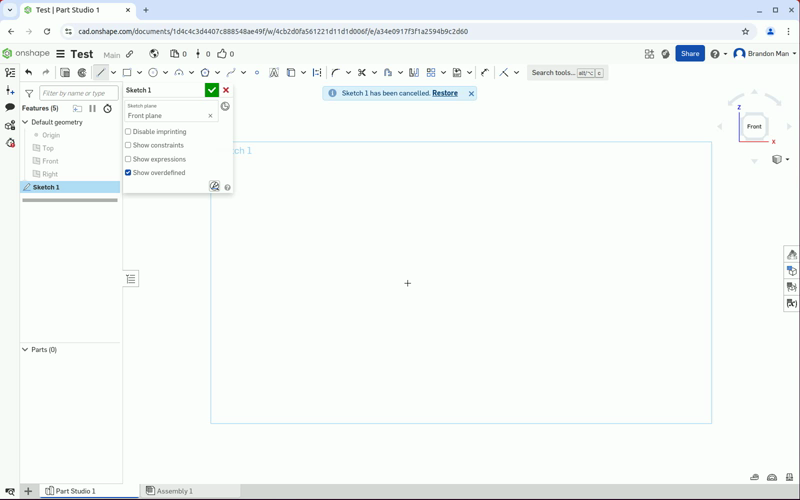
key_up(shift)
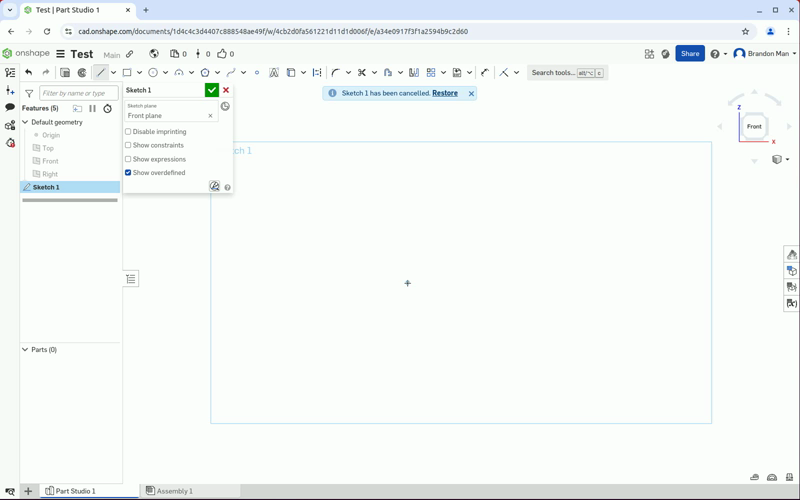
key_down(shift)
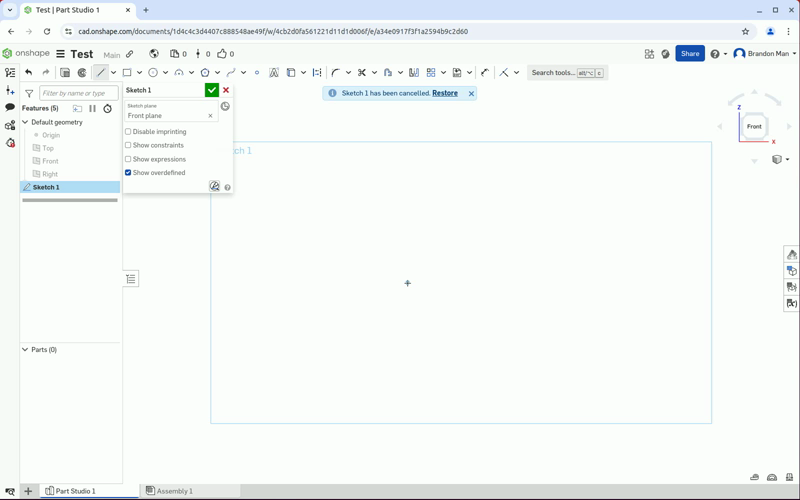
mouse_move(437, 282)
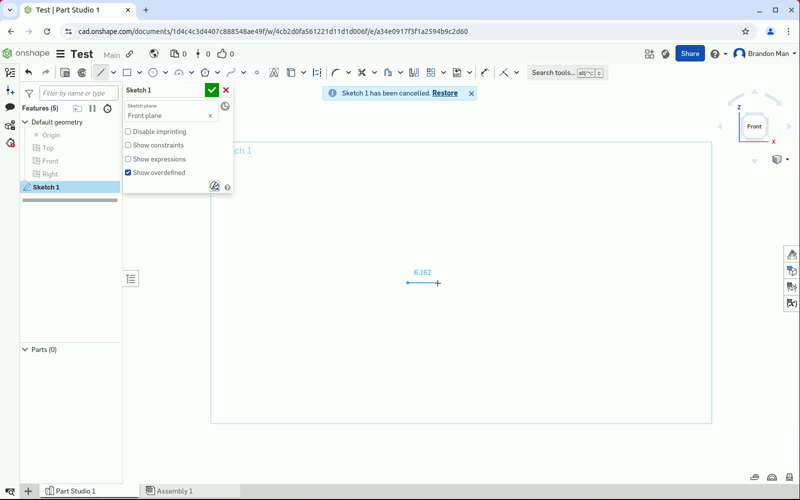
mouse_move(460, 282)
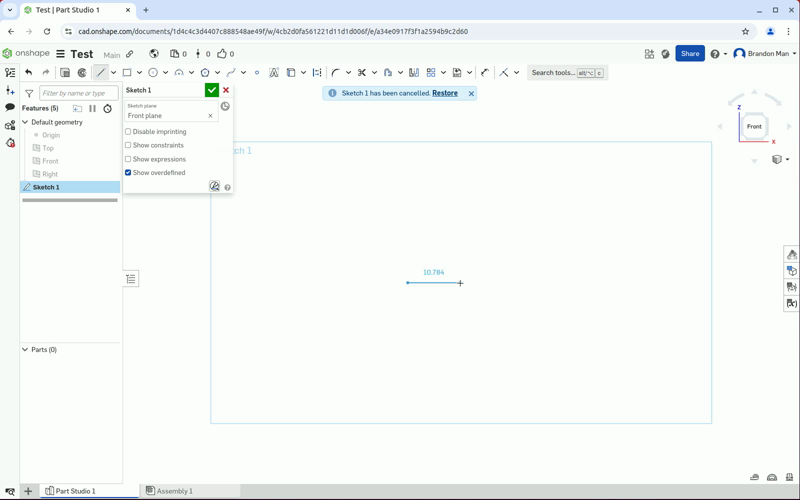
click(460, 282)
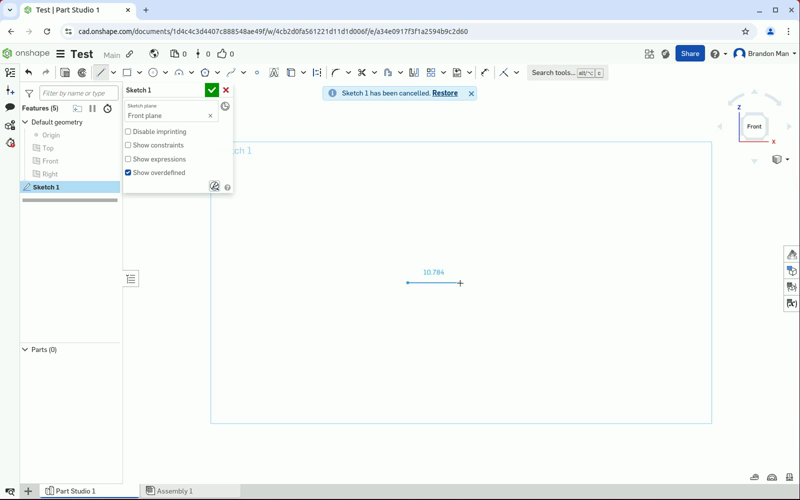
key_up(shift)
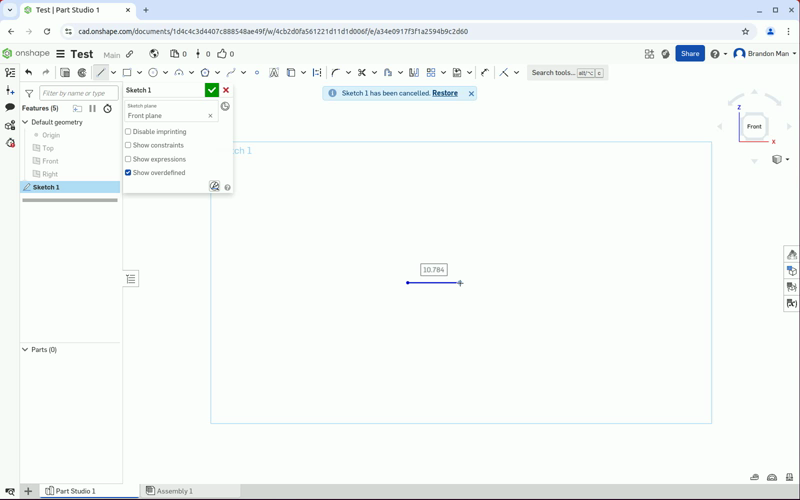
key_down(shift)
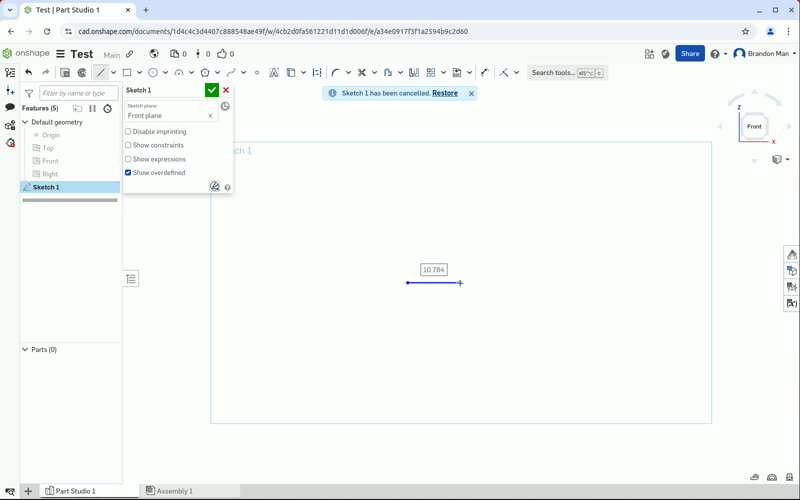
mouse_move(460, 207)
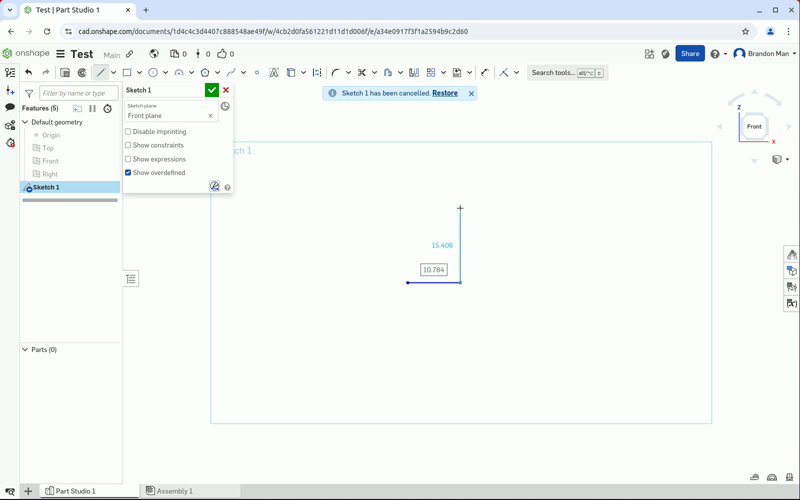
click(460, 207)
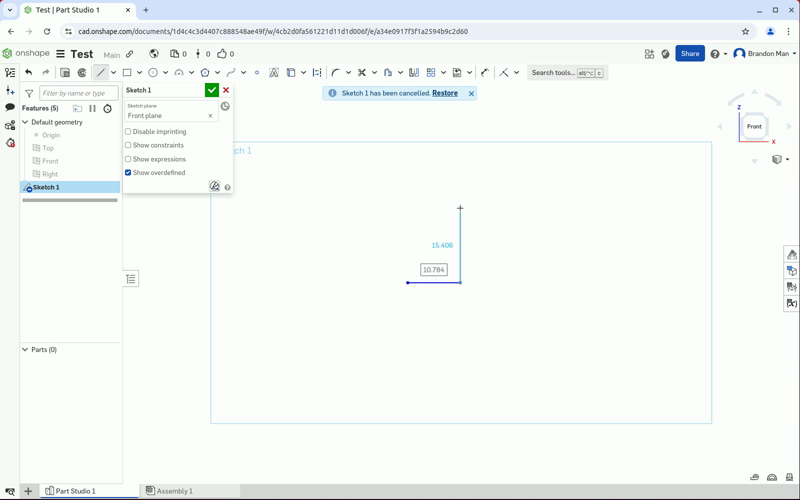
key_up(shift)
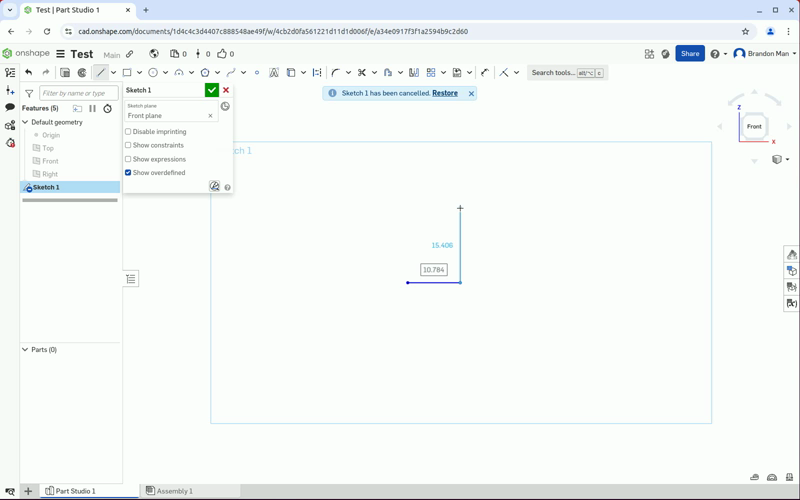
key_down(shift)
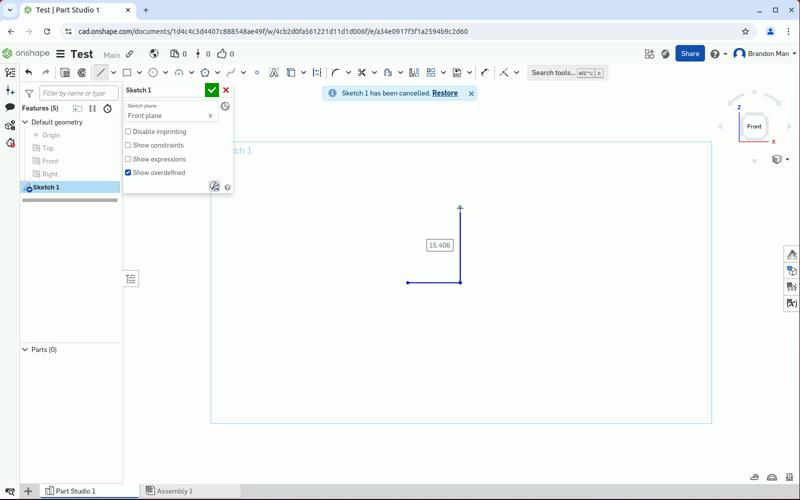
mouse_move(490, 207)
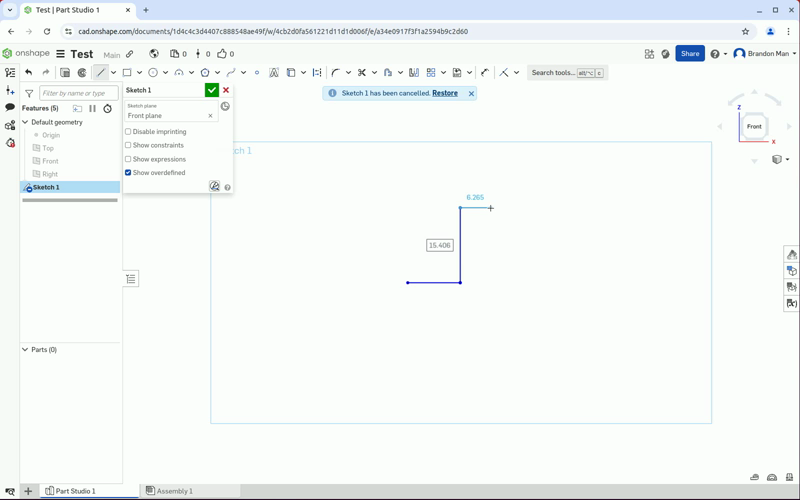
mouse_move(407, 207)
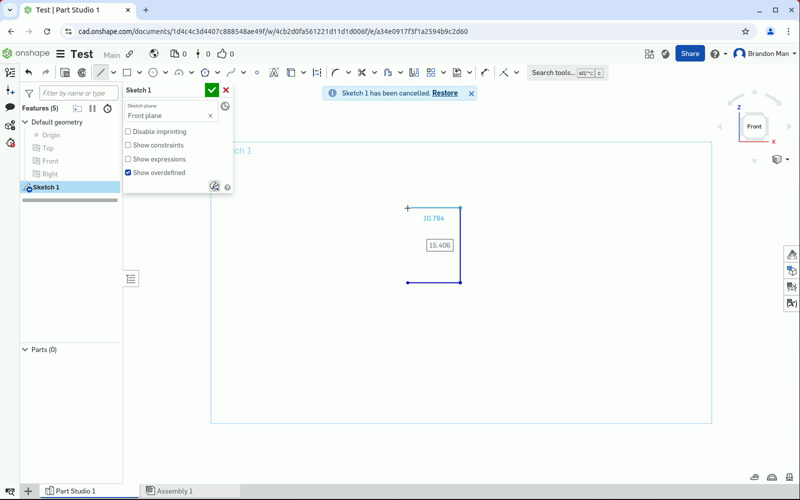
click(407, 207)
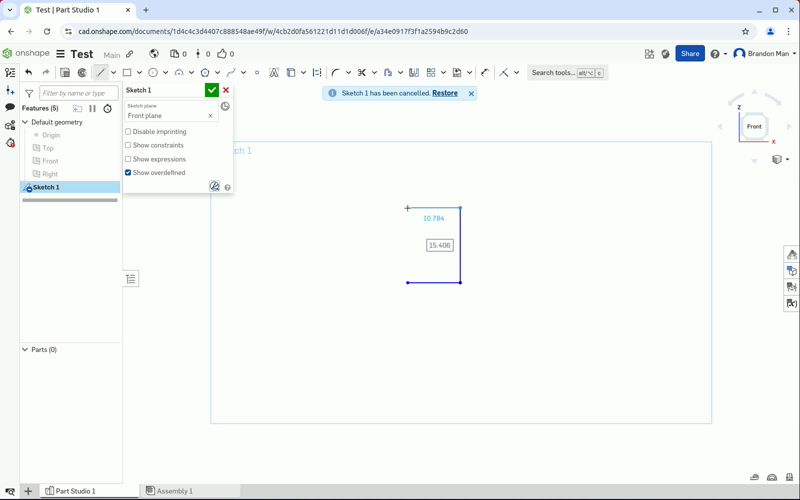
key_up(shift)
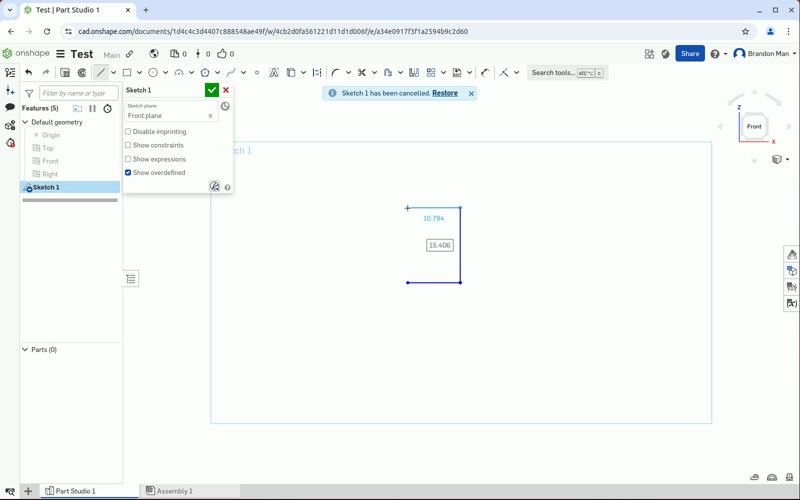
key_down(shift)
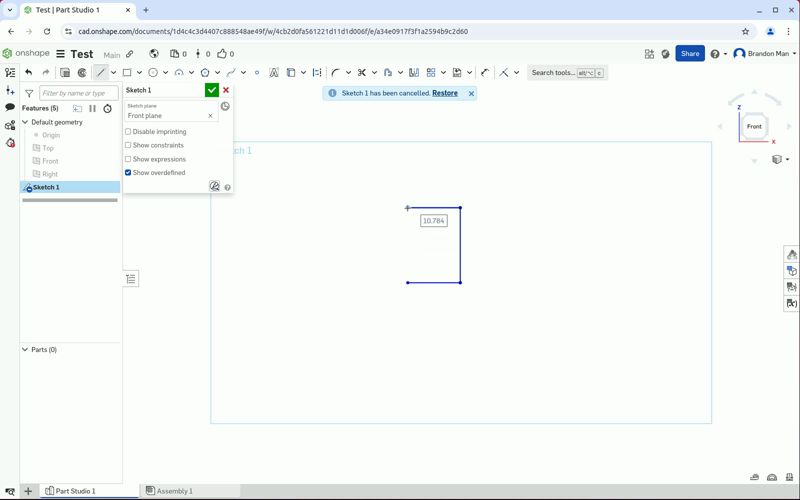
mouse_move(437, 207)
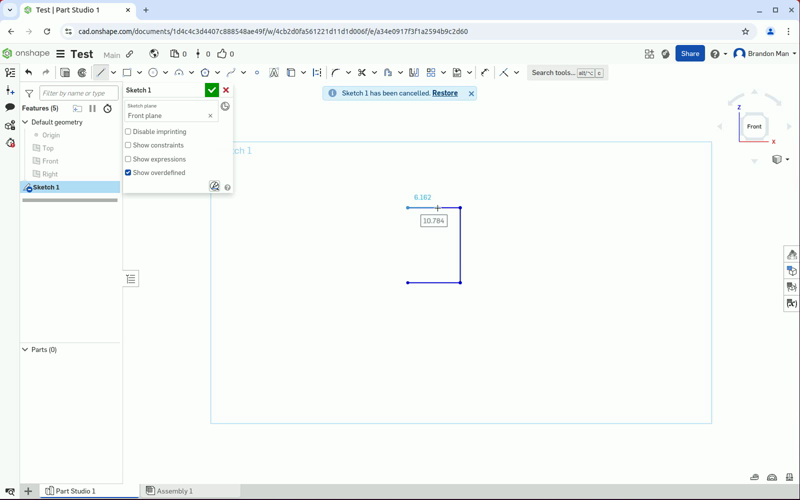
mouse_move(407, 244)
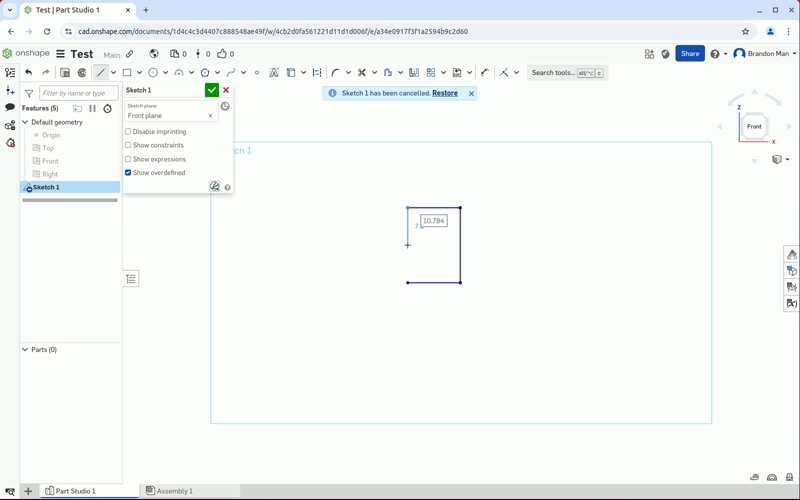
click(407, 244)
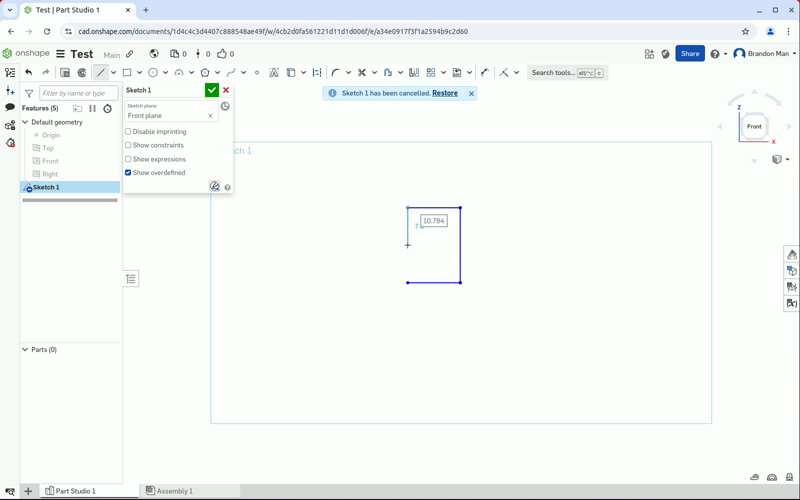
key_up(shift)
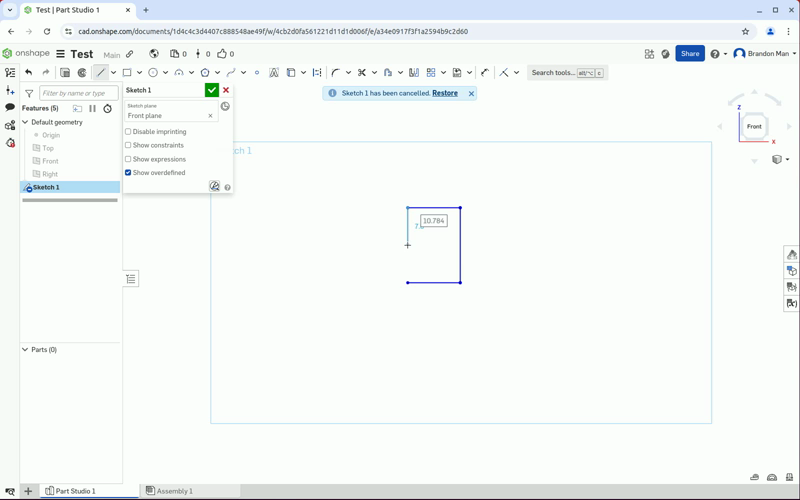
mouse_move(437, 244)
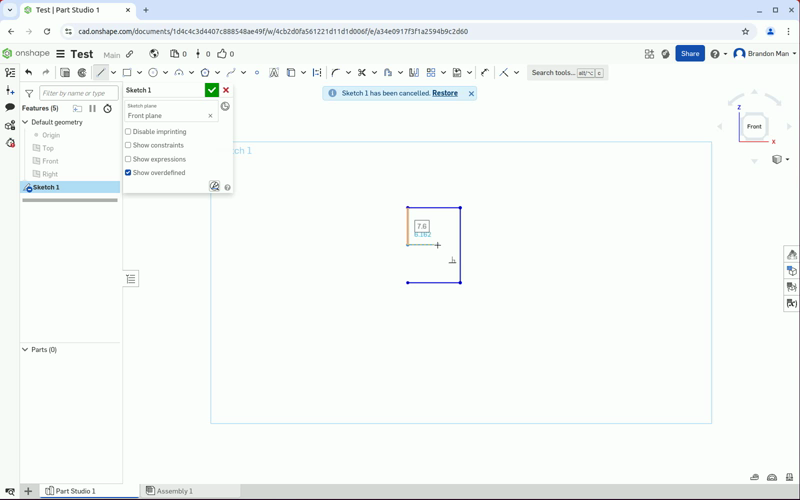
key_down(shift)
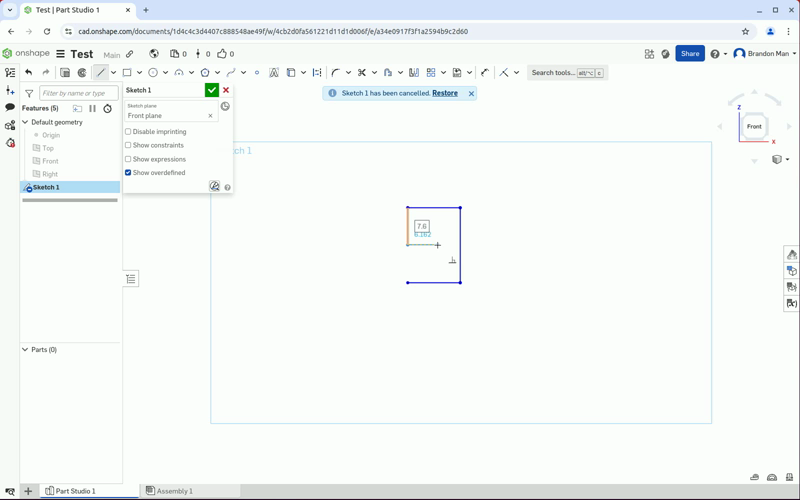
mouse_move(407, 282)
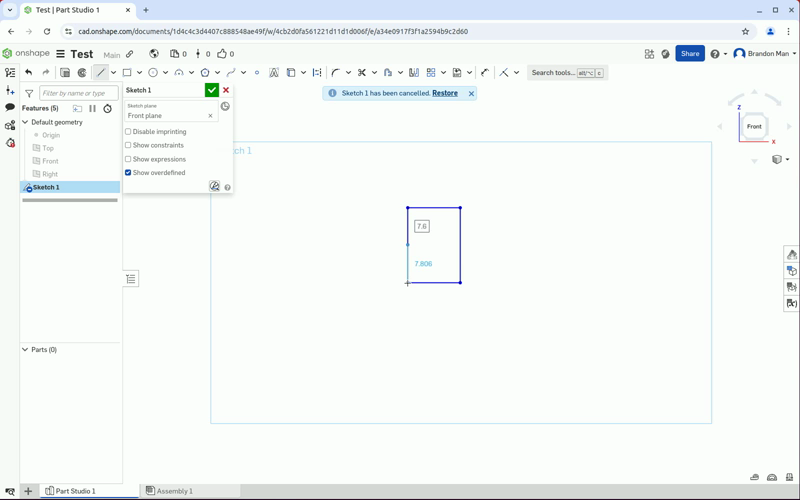
key_up(shift)
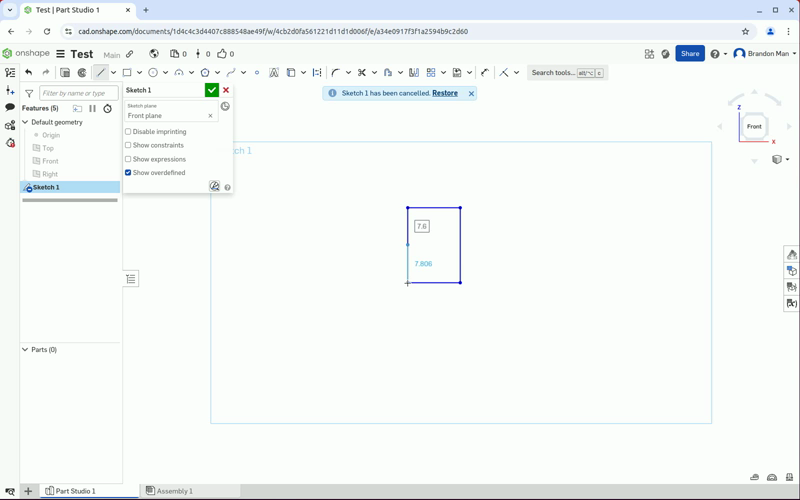
click(407, 282)
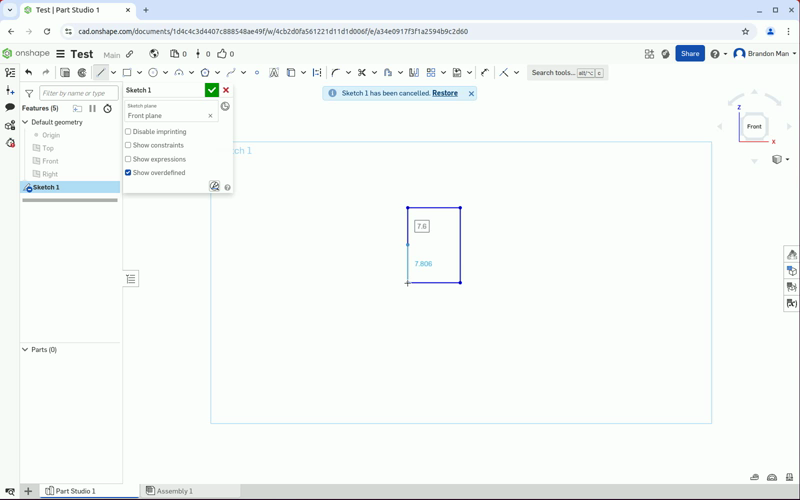
key(esc)
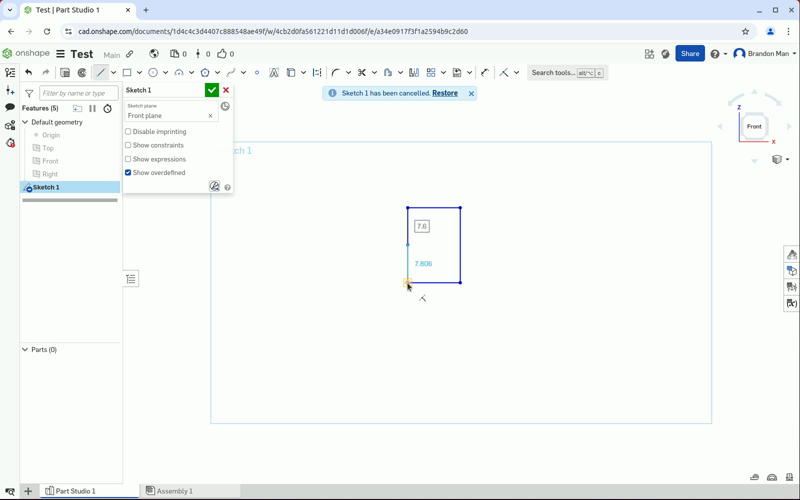
mouse_move(411, 275)
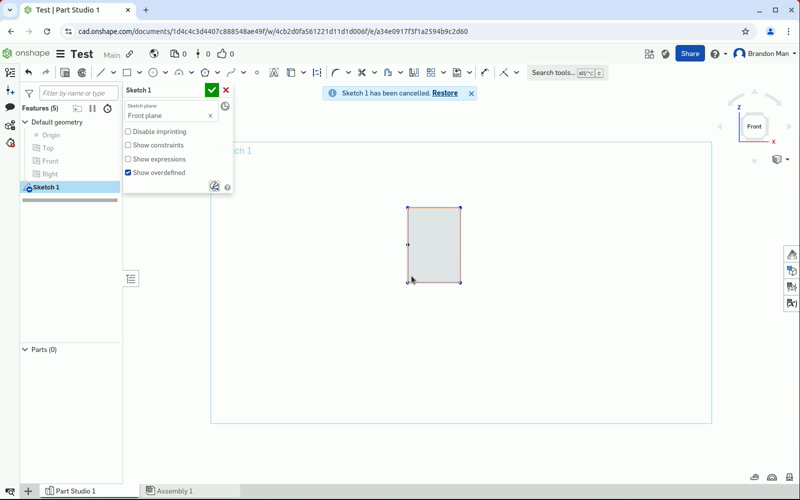
click(411, 275)
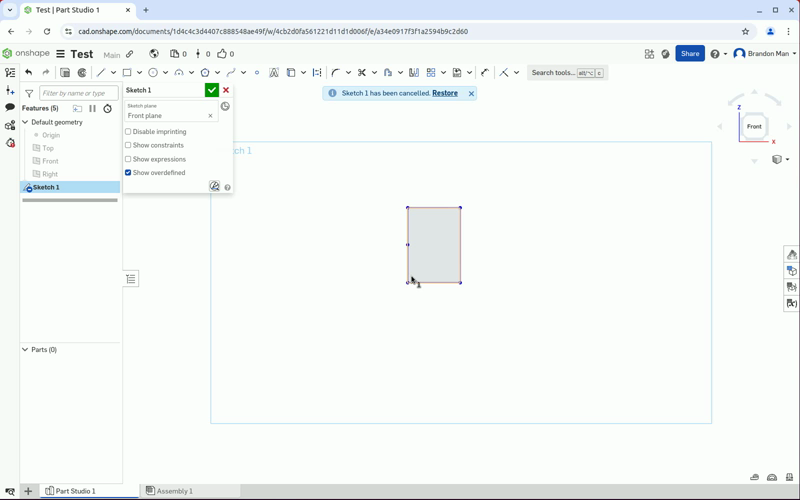
mouse_move(73, 352)
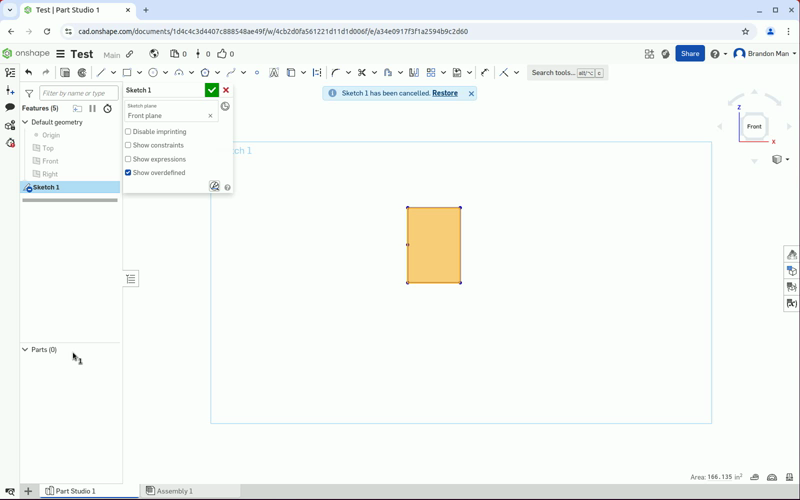
key(shift+y)
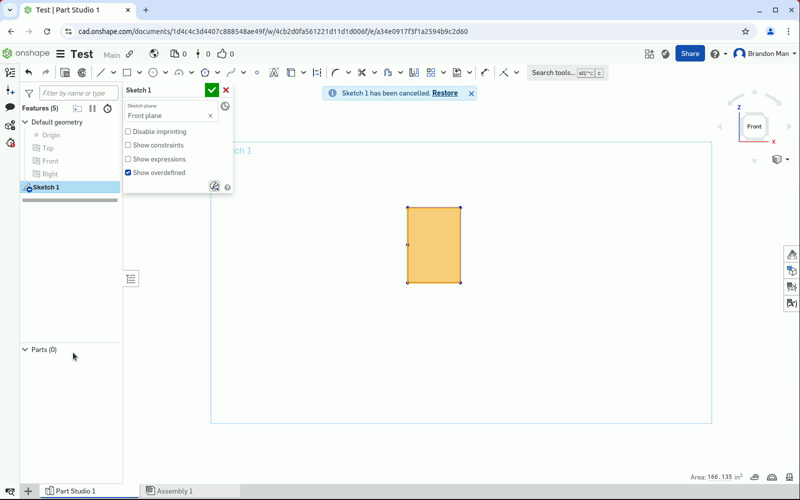
key(shift+e)
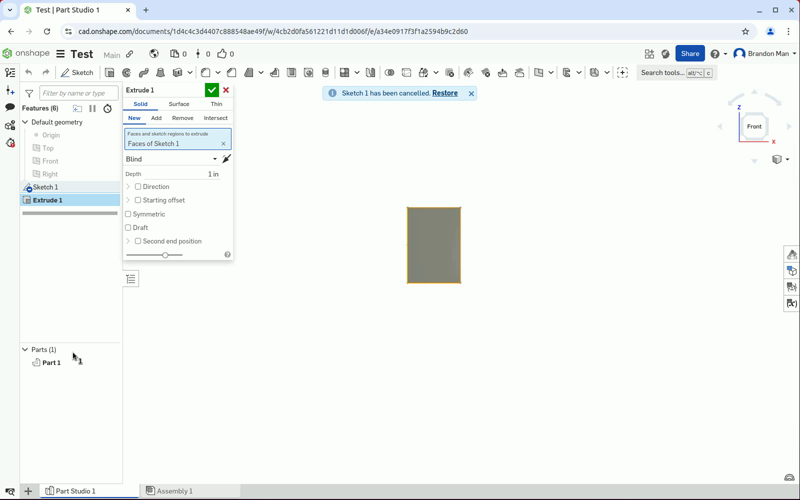
mouse_move(143, 106)
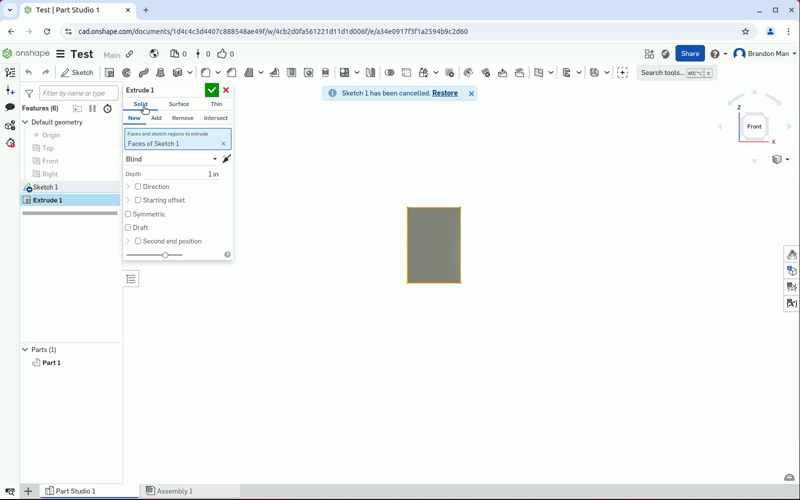
click(143, 106)
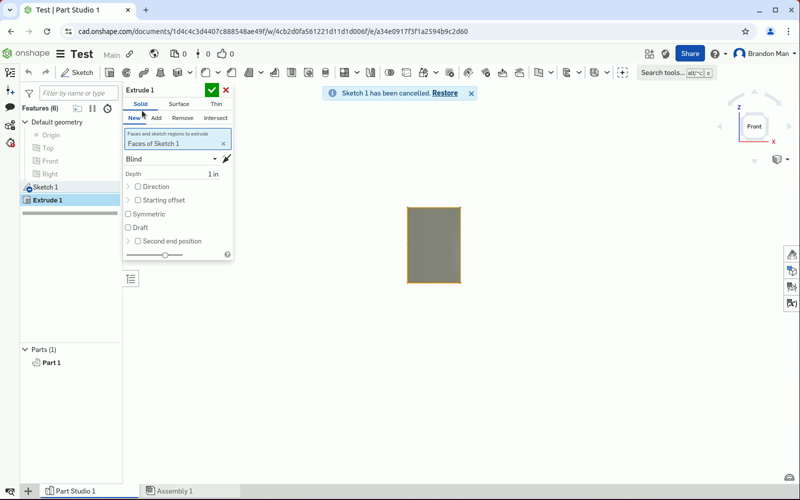
mouse_move(137, 120)
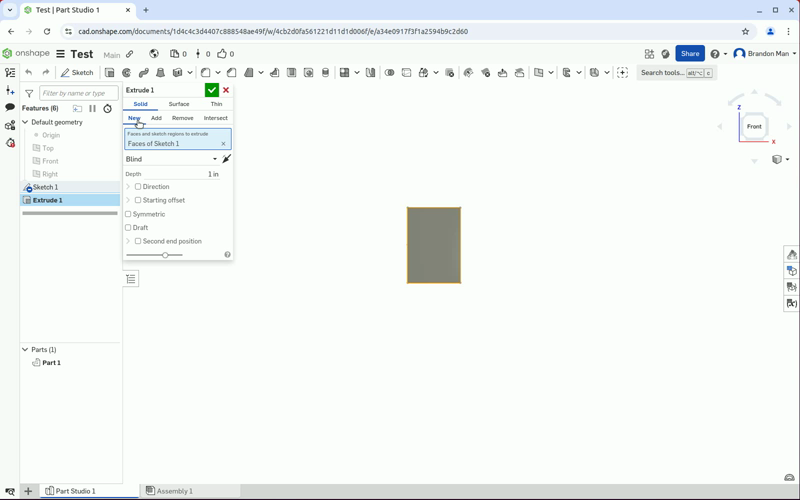
click(137, 120)
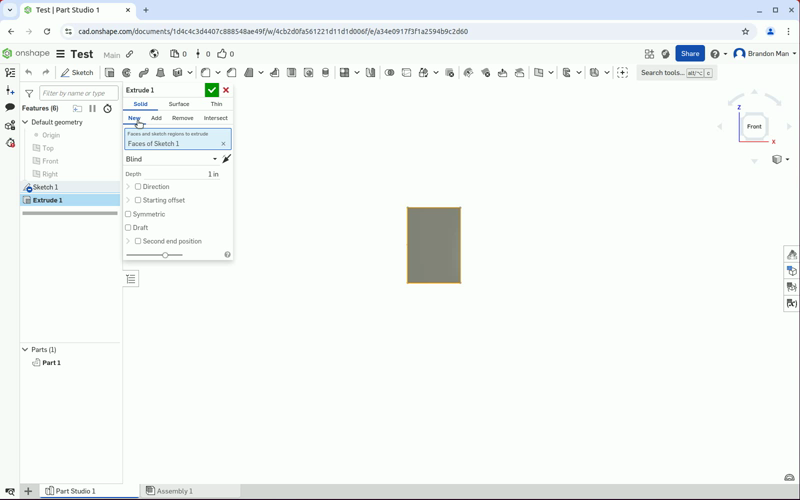
key(tab, 4)
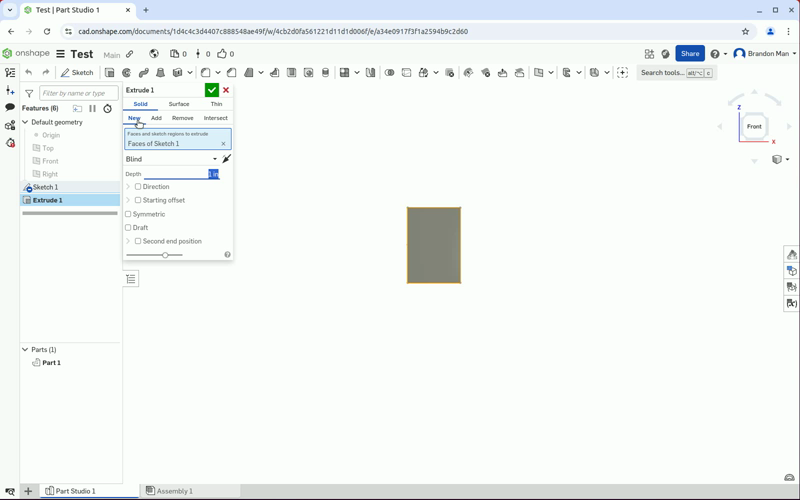
text(15.405)
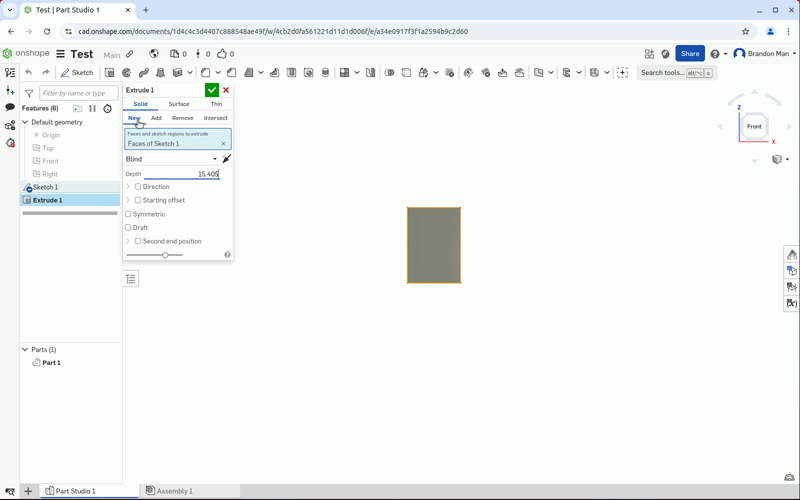
key(enter)
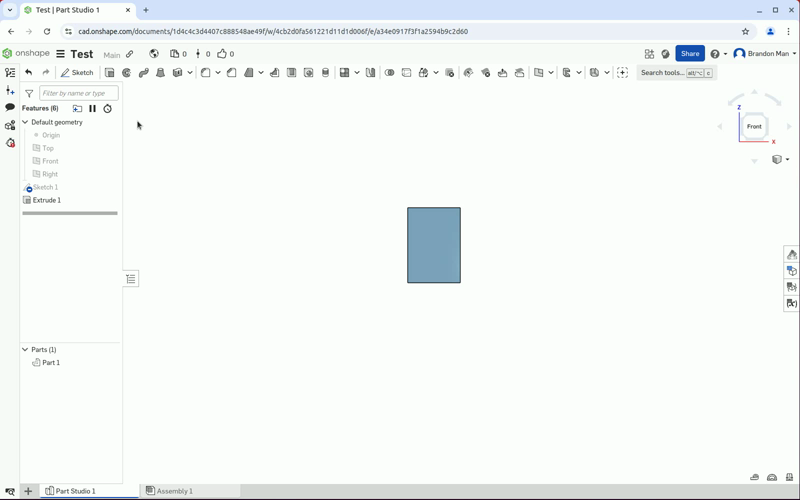
key(shift+h)
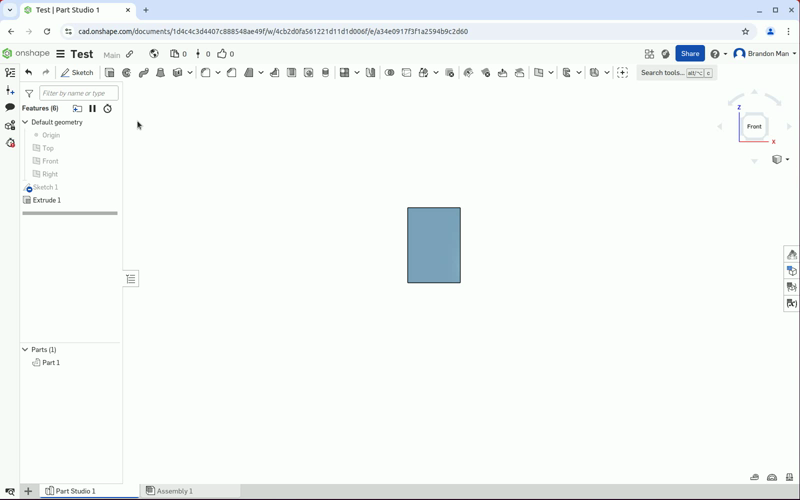
key(shift+h)
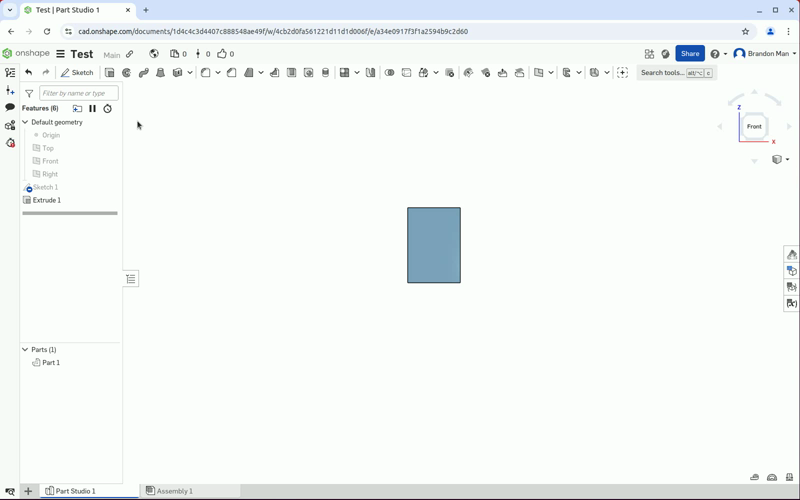
mouse_move(73, 189)
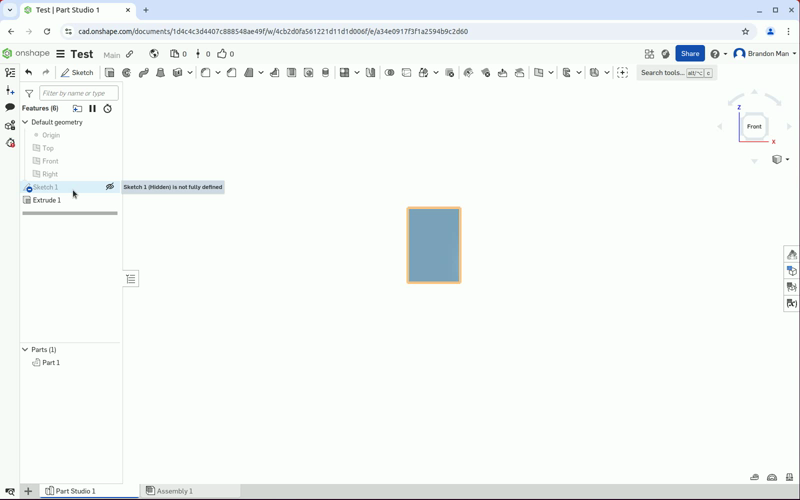
click(73, 189)
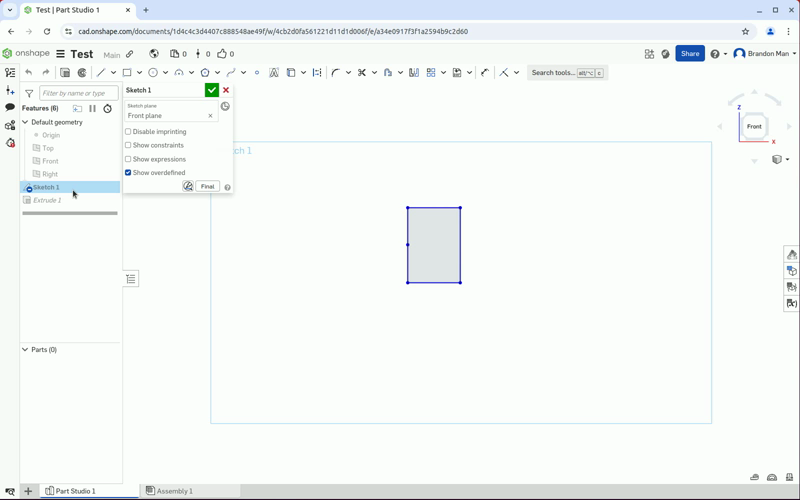
mouse_move(229, 92)
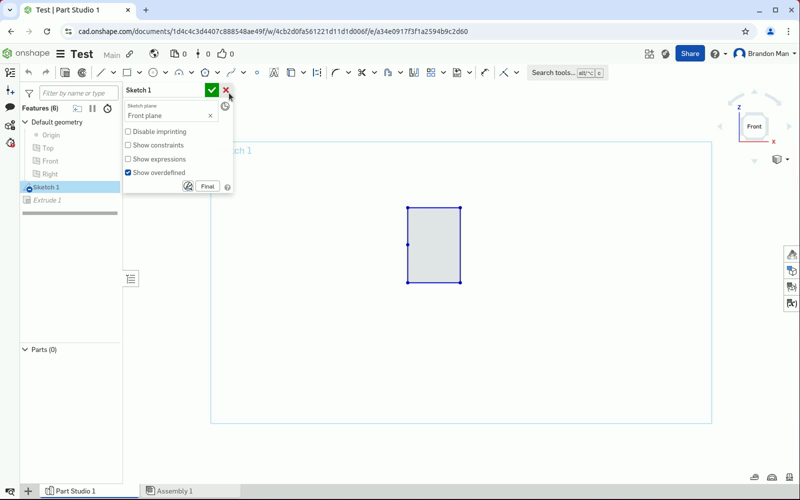
click(229, 92)
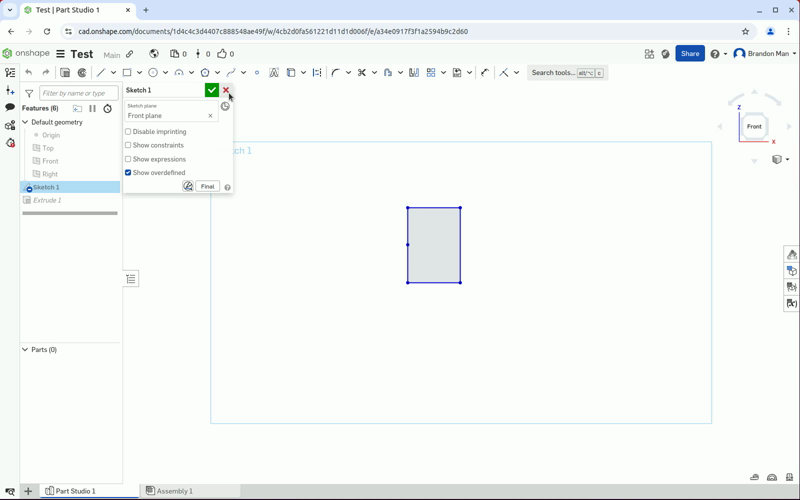
key(shift+s)
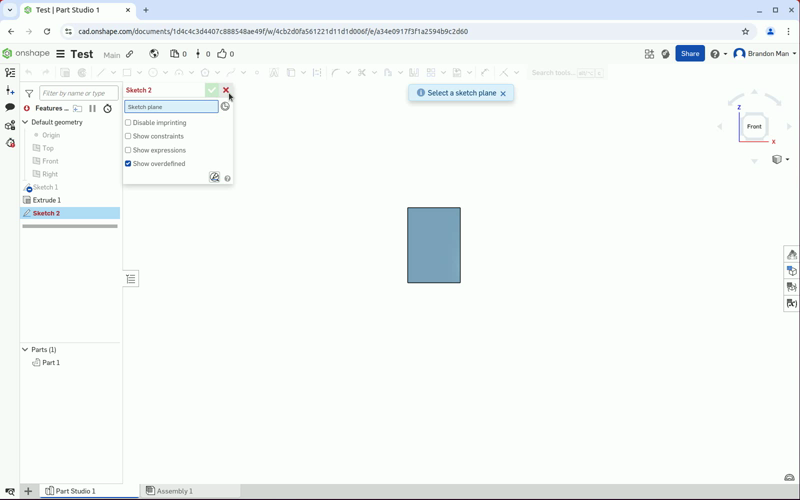
mouse_move(73, 163)
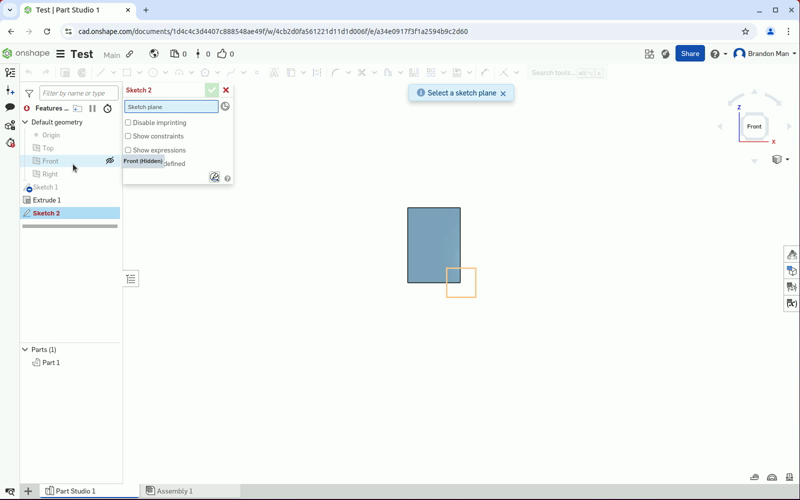
click(73, 163)
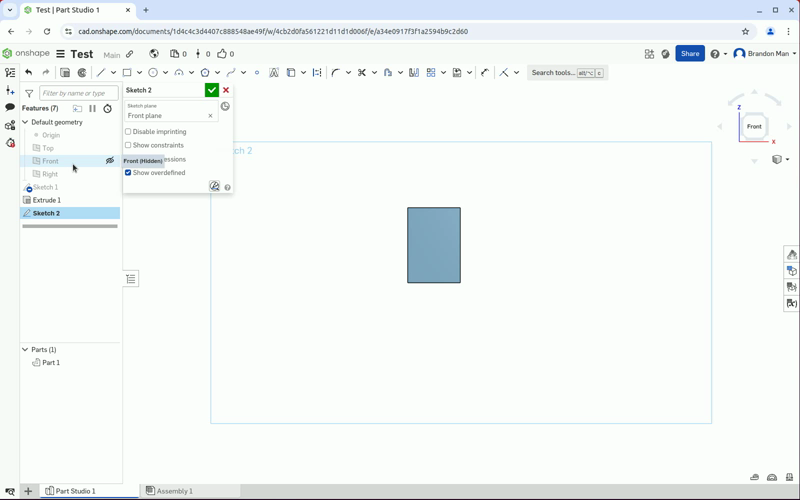
mouse_move(73, 352)
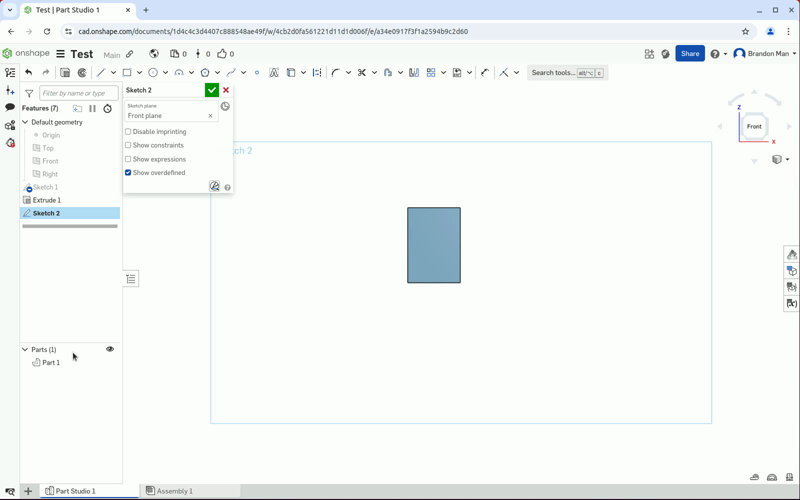
key(y)
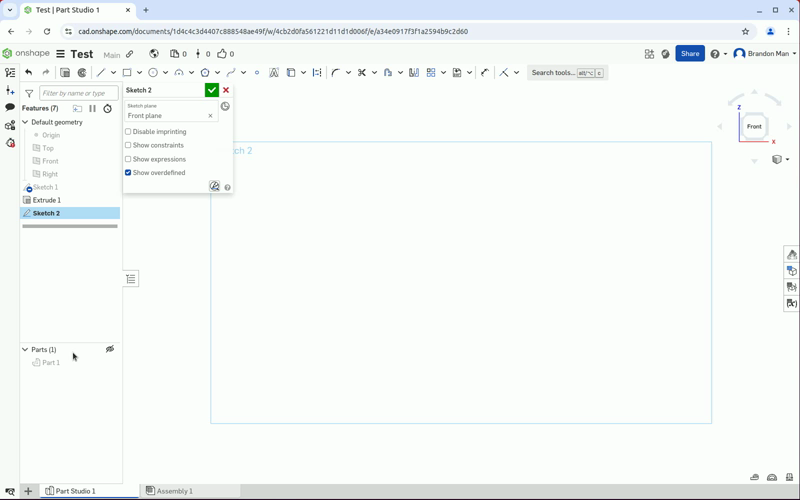
key(l)
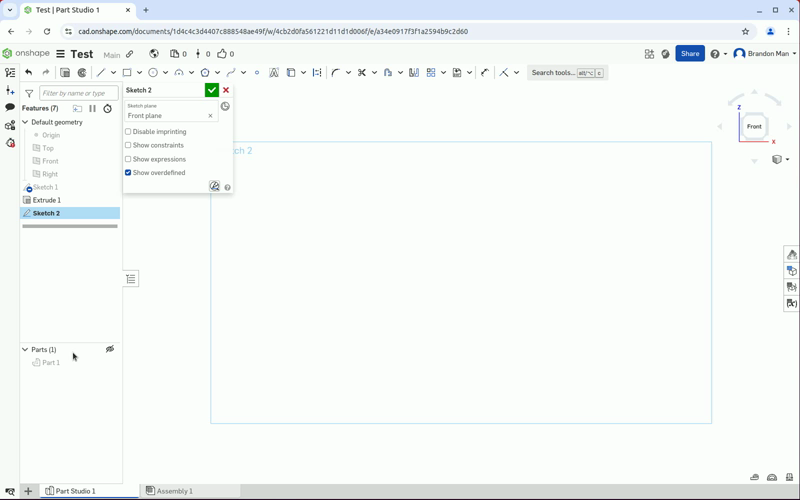
key_down(shift)
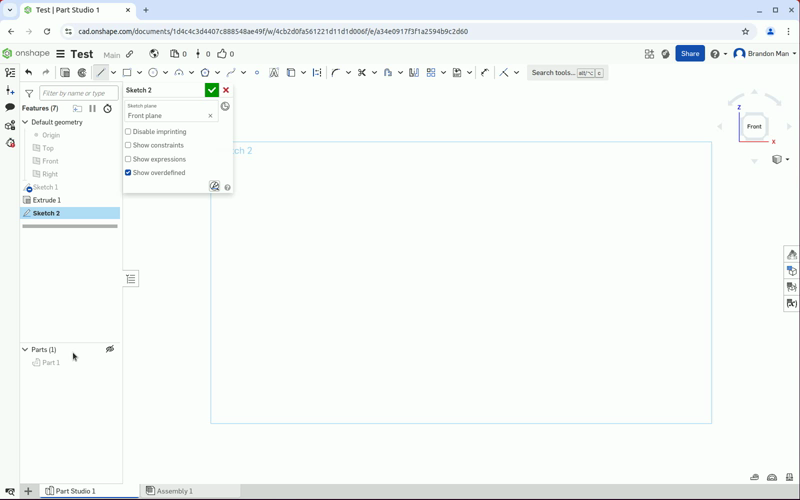
mouse_move(460, 282)
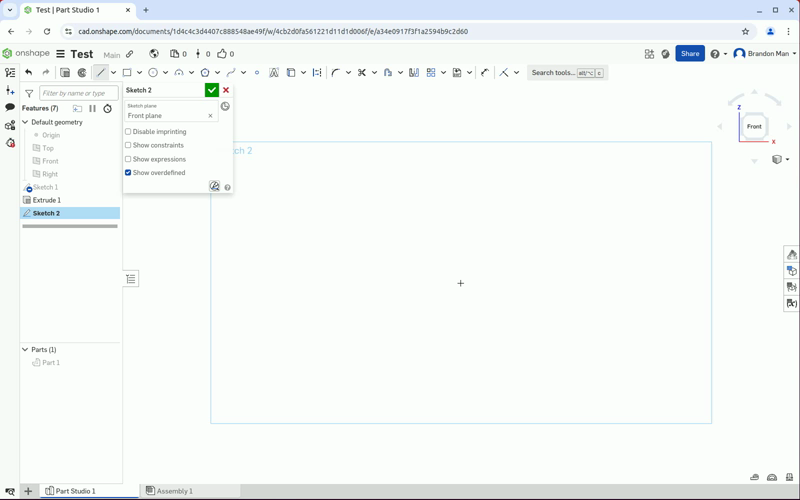
click(460, 282)
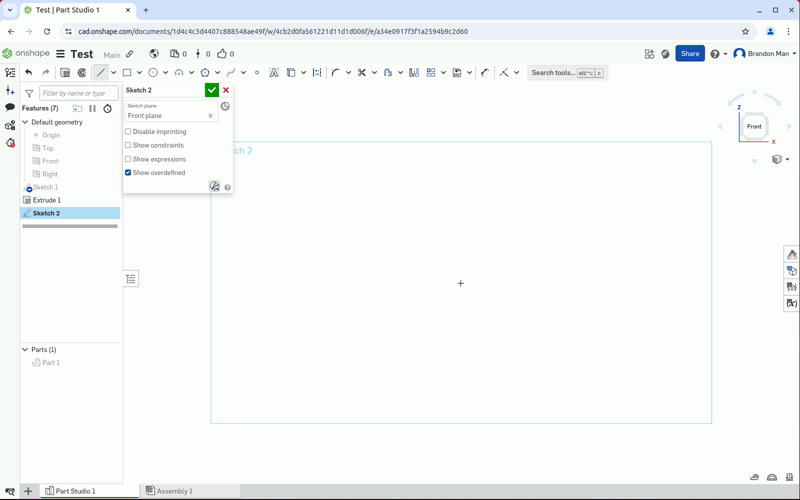
key_up(shift)
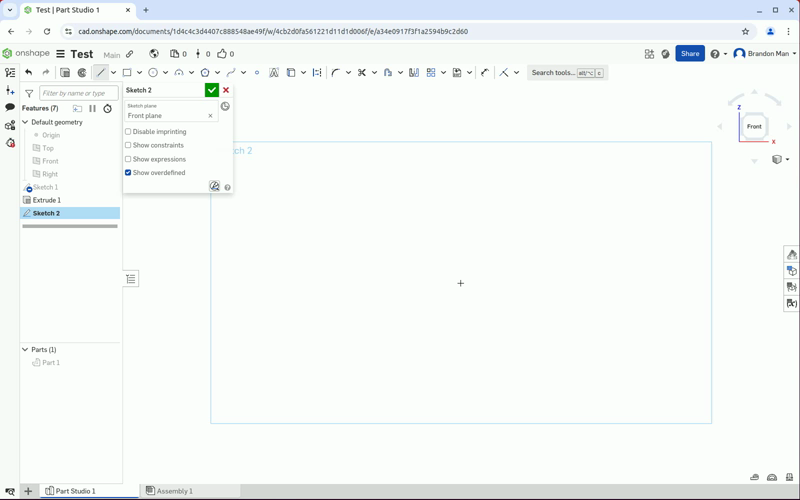
key_down(shift)
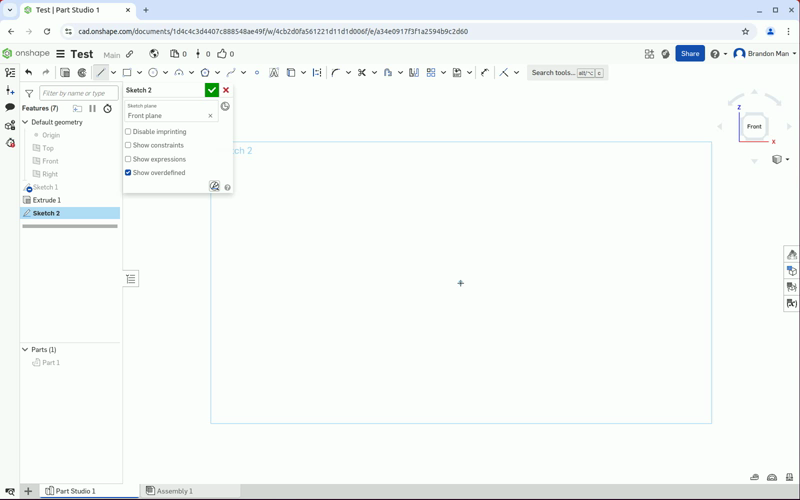
mouse_move(490, 282)
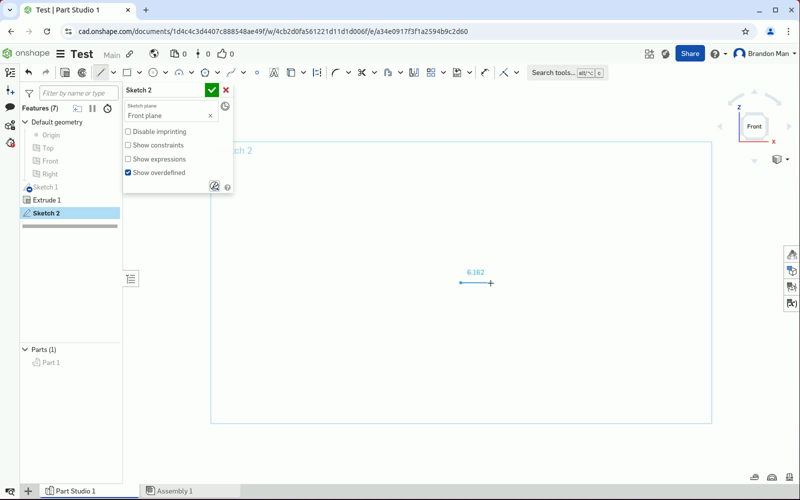
mouse_move(513, 282)
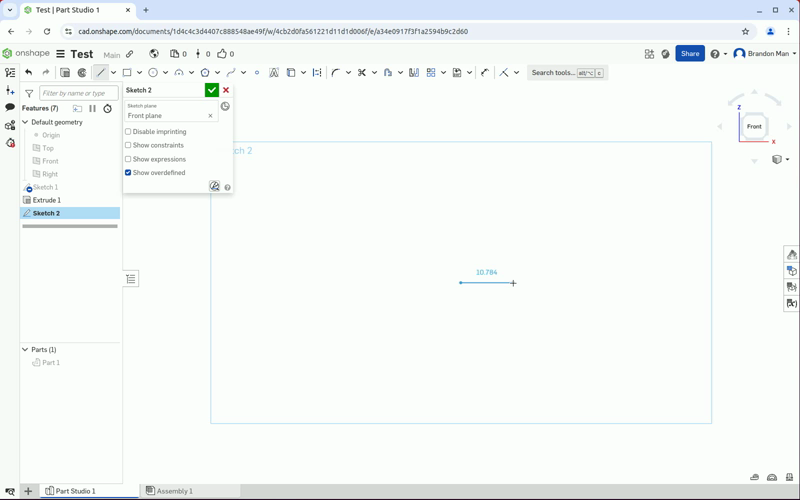
click(513, 282)
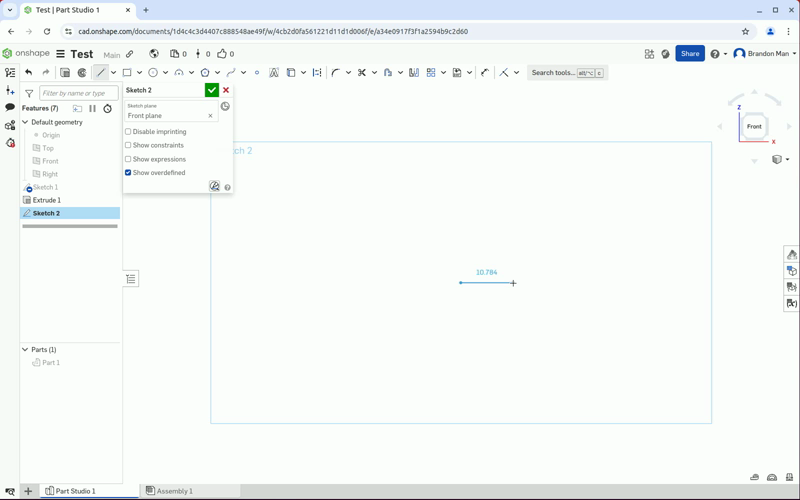
key_up(shift)
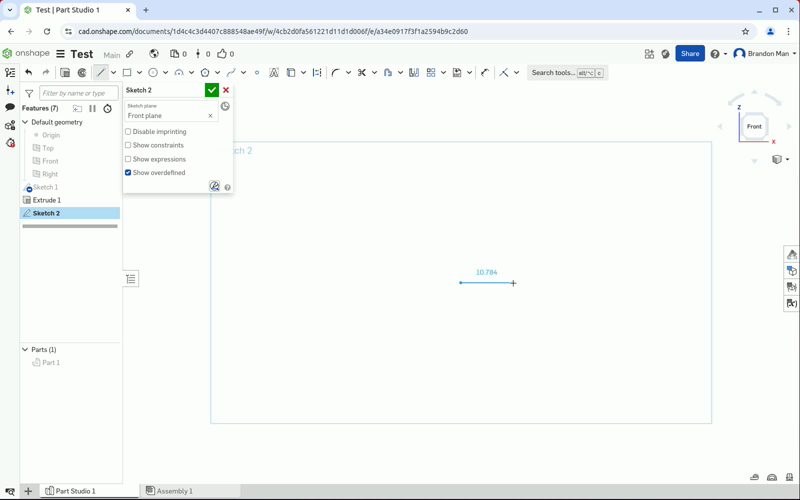
key_down(shift)
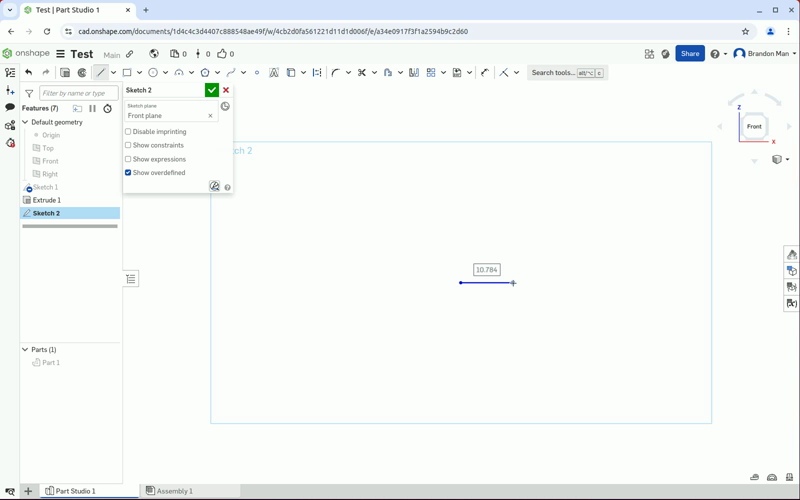
mouse_move(513, 170)
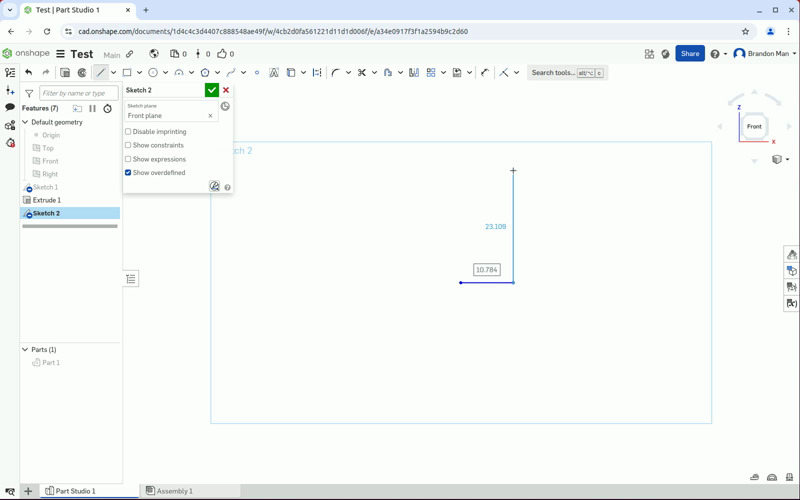
click(513, 170)
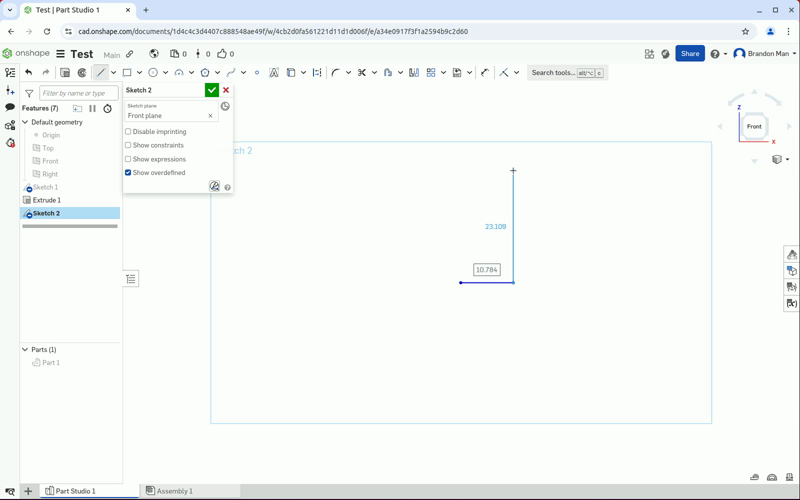
key_up(shift)
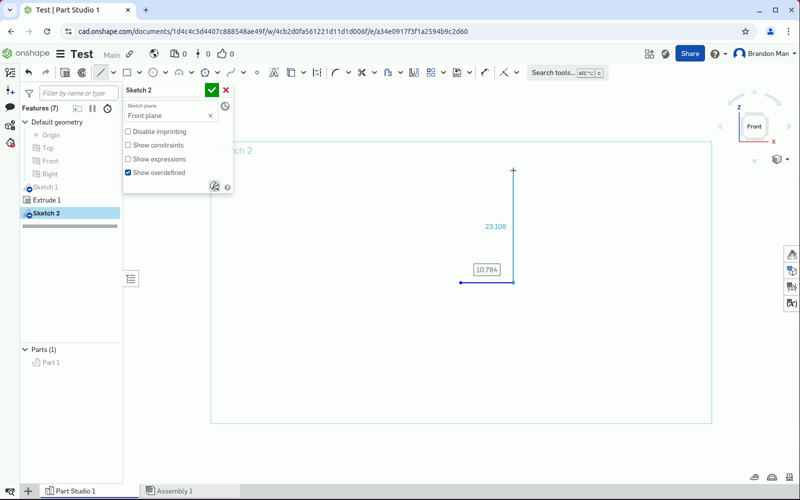
key_down(shift)
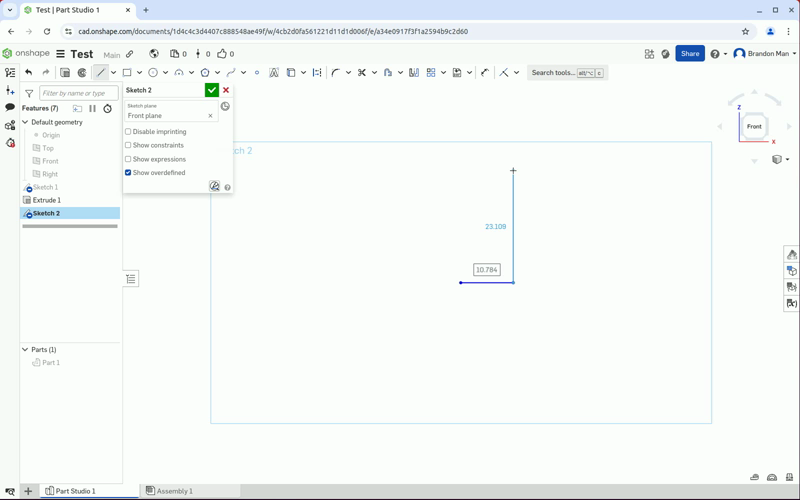
mouse_move(543, 170)
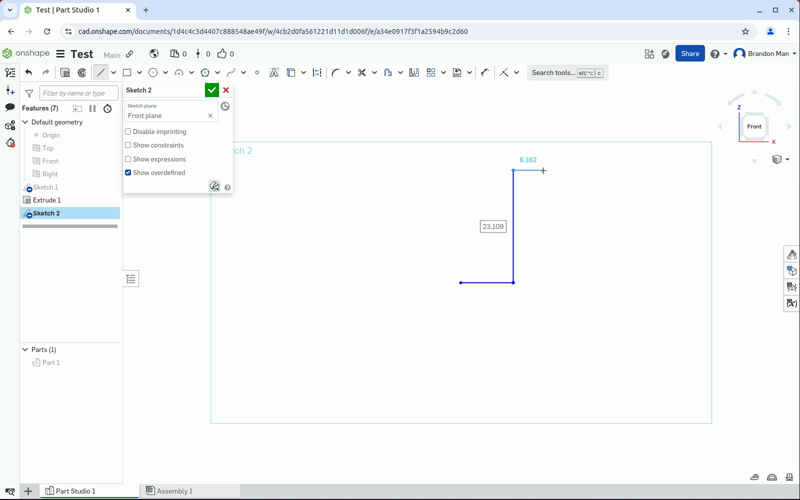
mouse_move(460, 170)
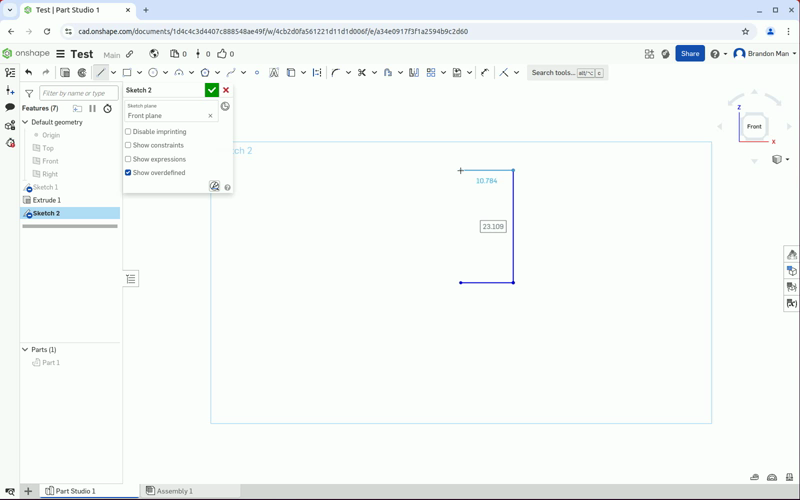
click(460, 170)
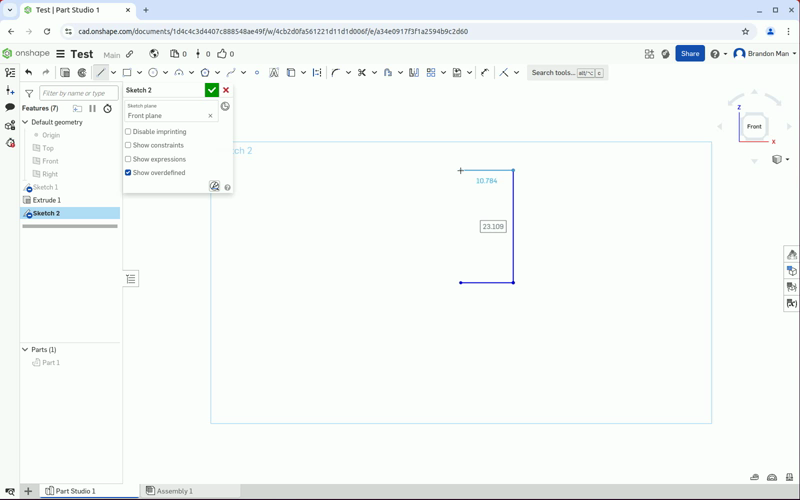
key_up(shift)
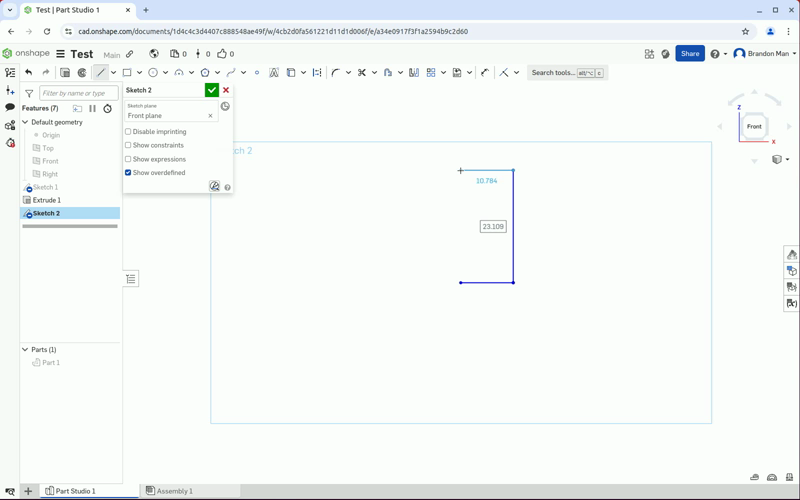
key_down(shift)
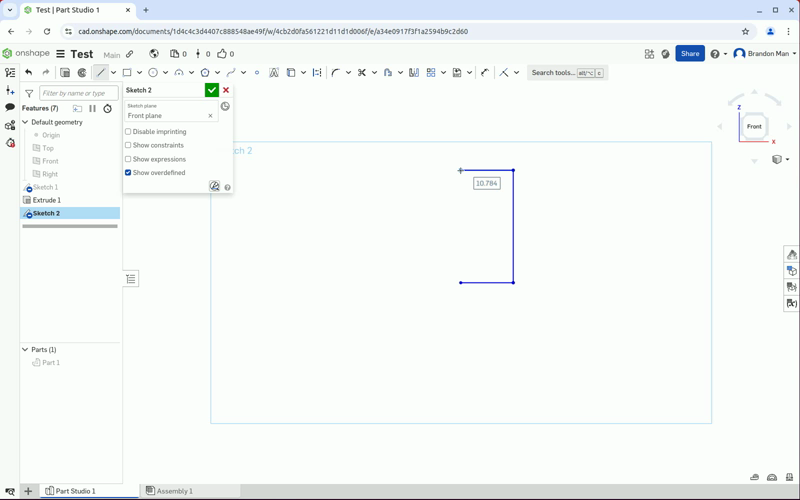
mouse_move(490, 170)
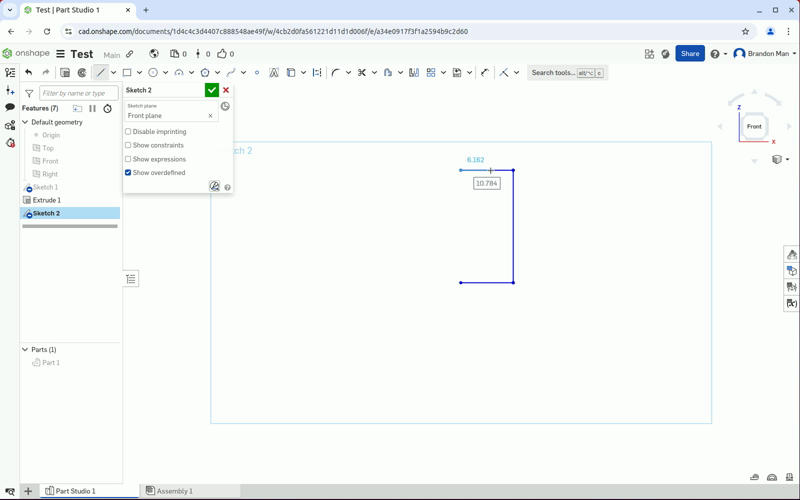
mouse_move(460, 208)
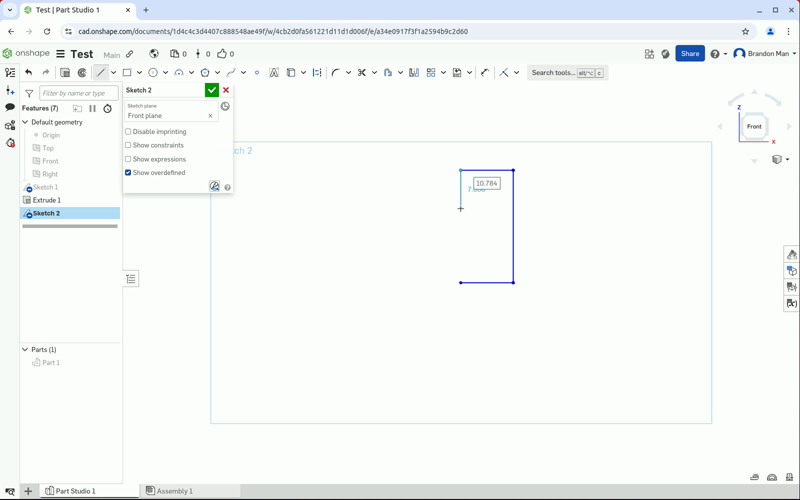
click(460, 208)
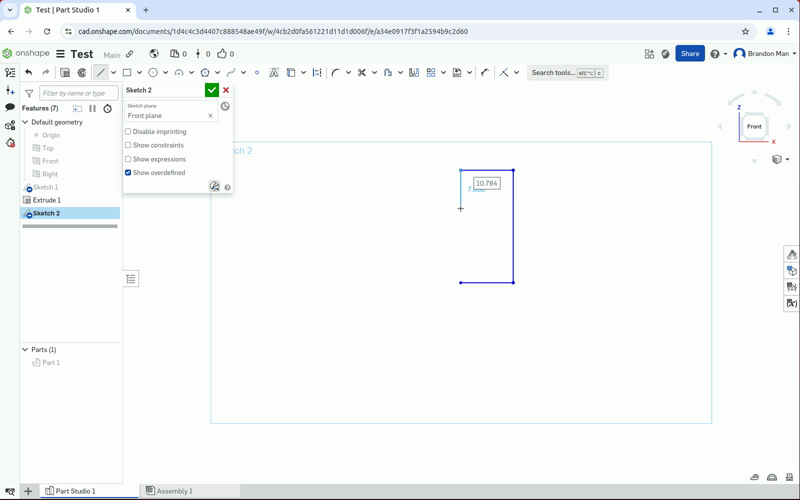
key_up(shift)
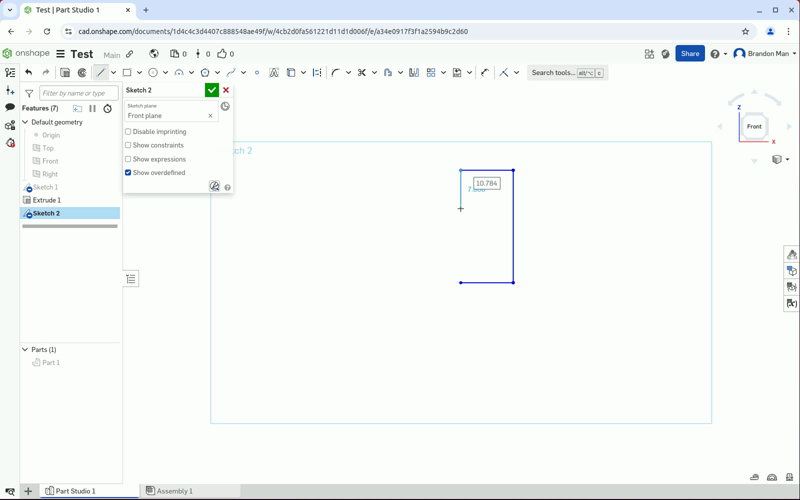
key_down(shift)
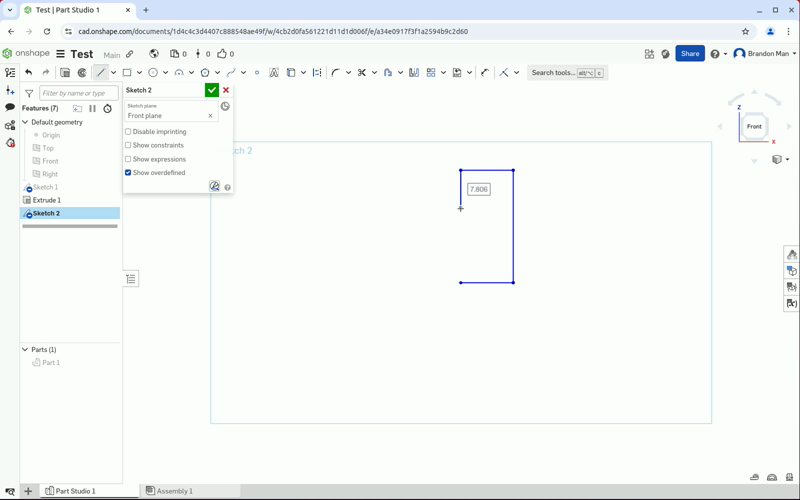
mouse_move(460, 282)
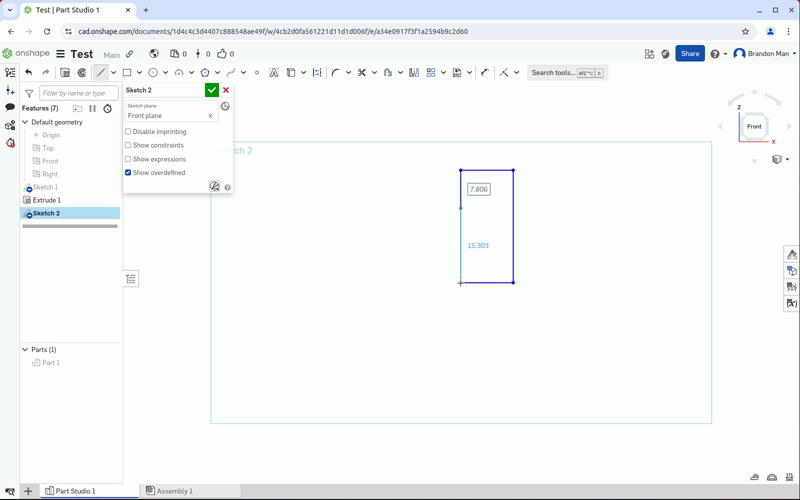
key_up(shift)
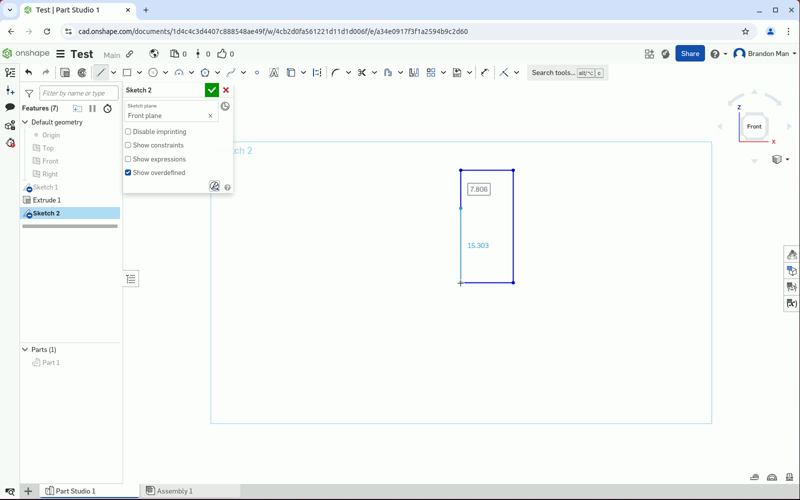
click(460, 282)
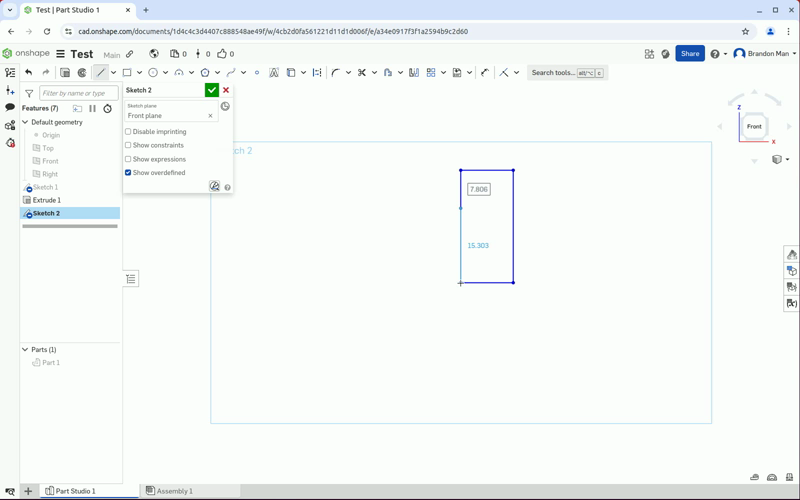
key(esc)
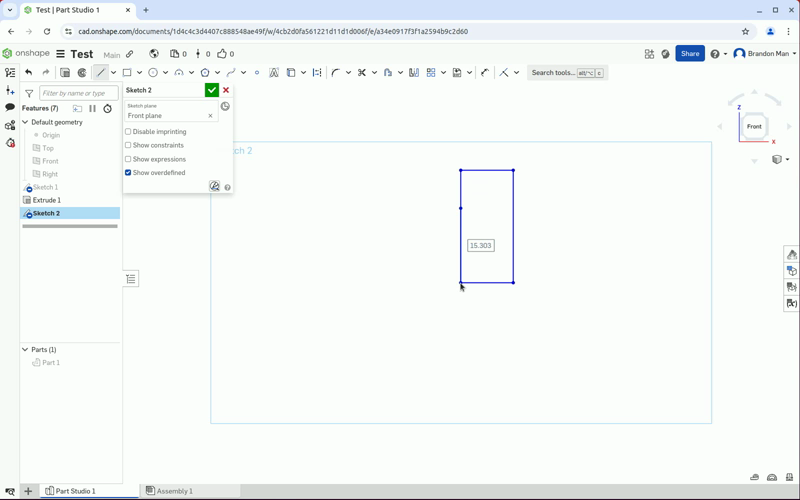
mouse_move(494, 241)
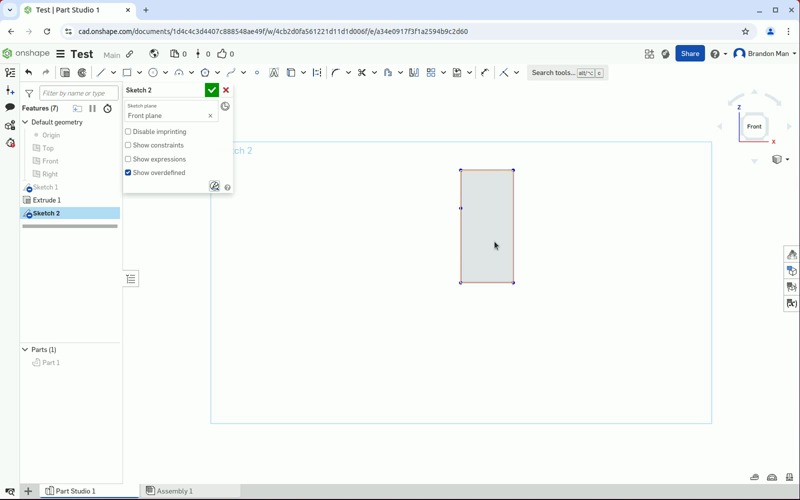
click(494, 241)
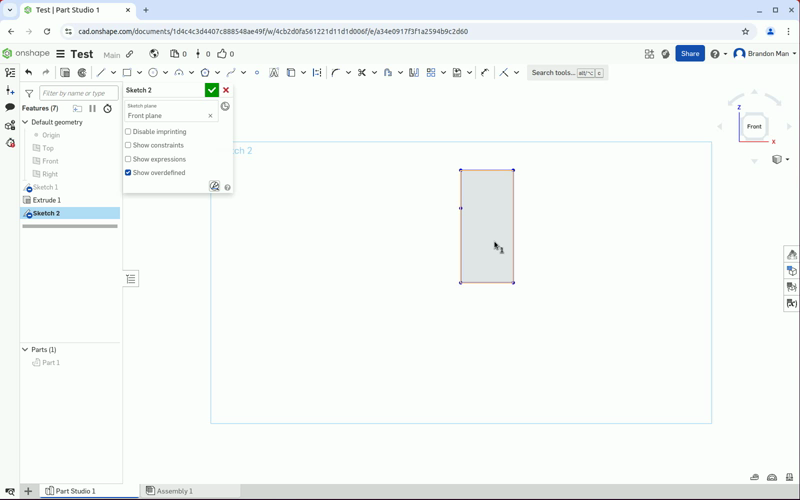
mouse_move(73, 352)
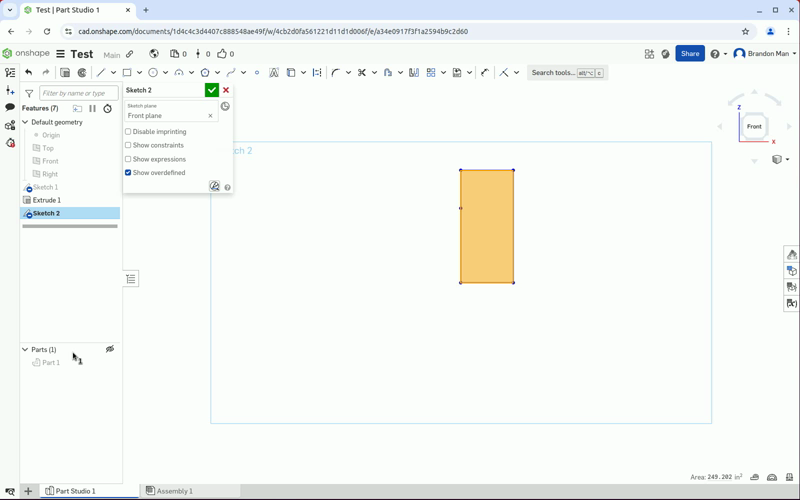
key(shift+y)
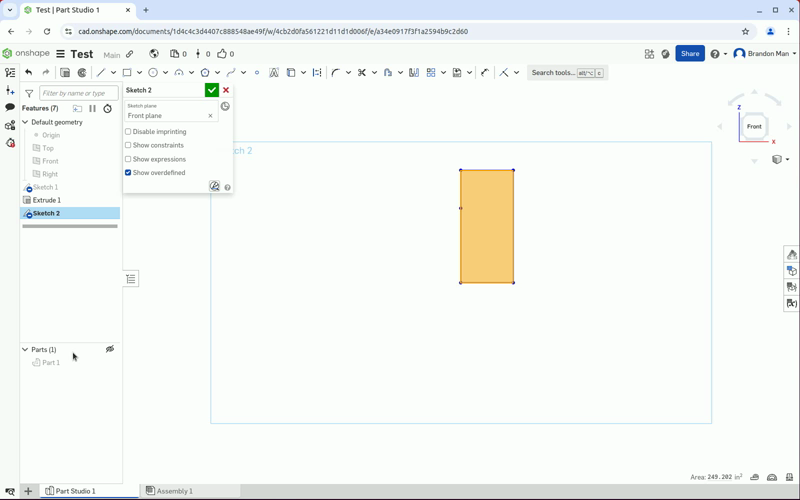
key(shift+e)
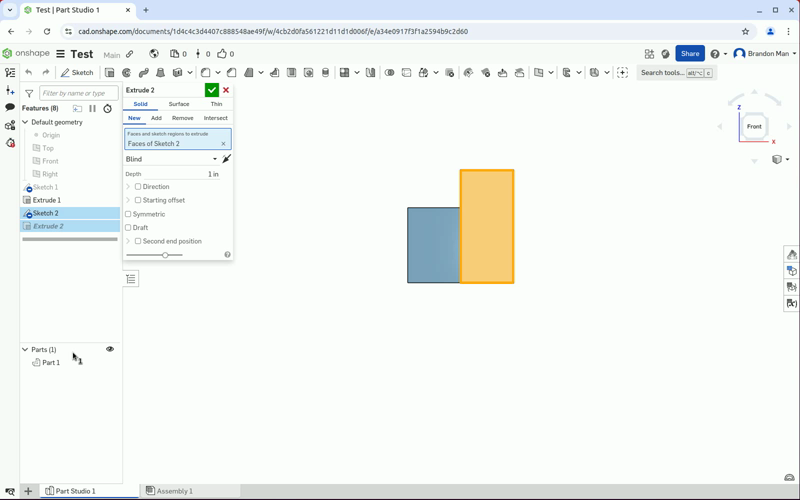
mouse_move(143, 106)
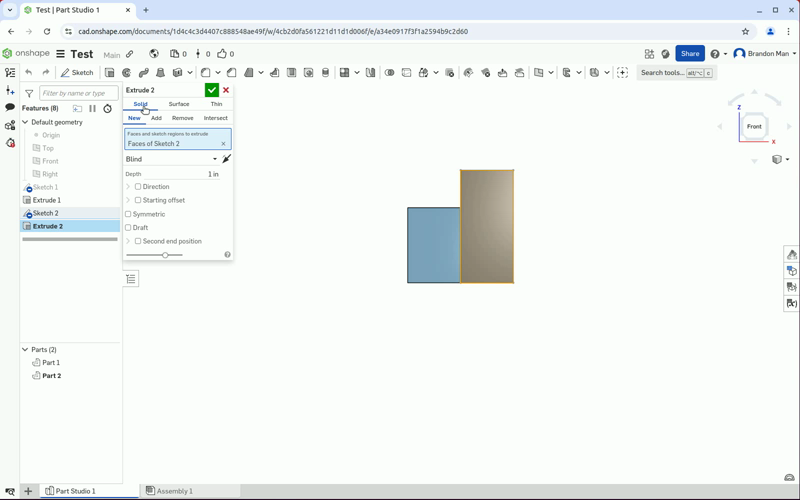
click(143, 106)
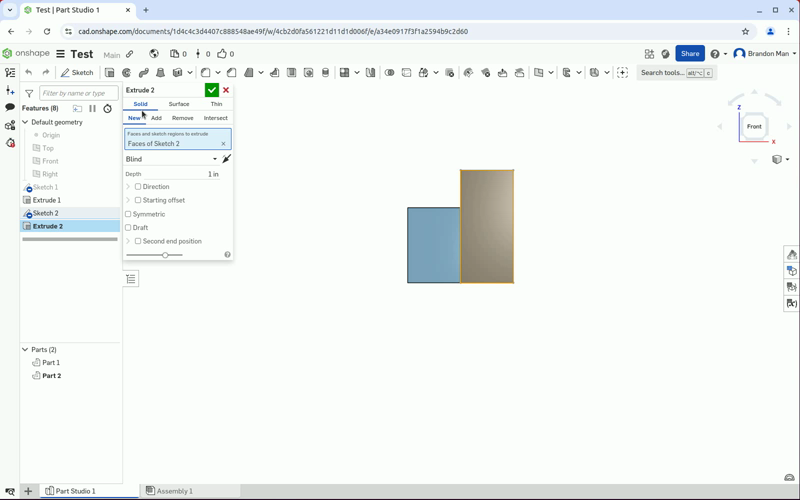
mouse_move(137, 120)
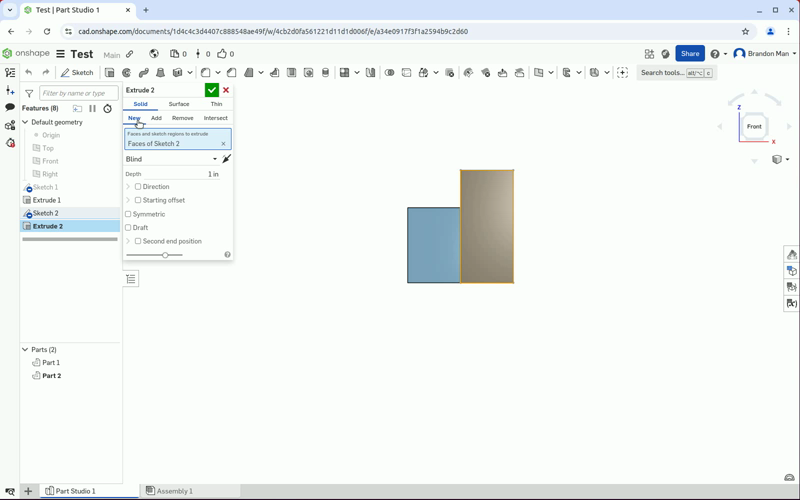
click(137, 120)
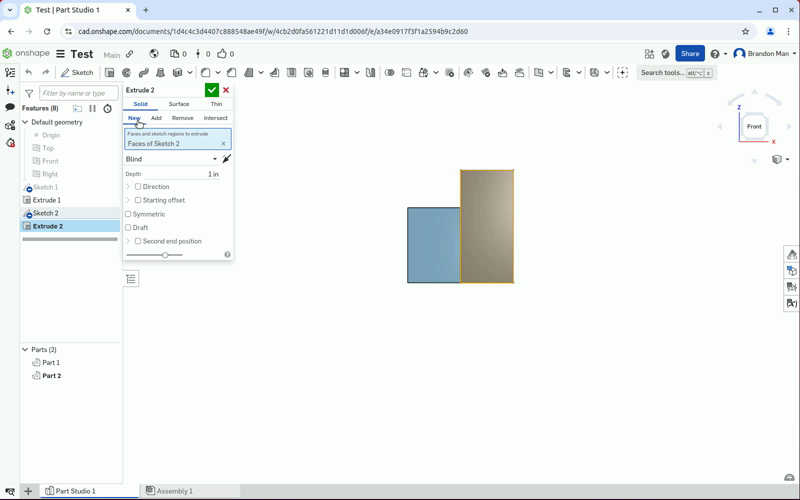
key(tab, 4)
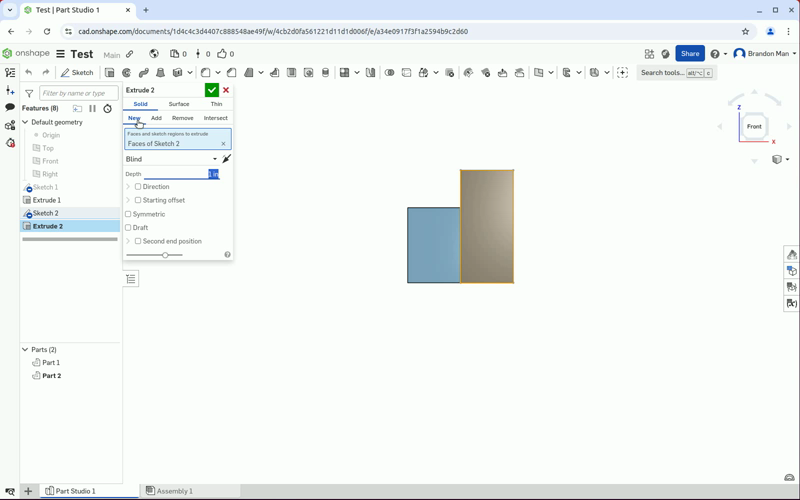
text(15.405)
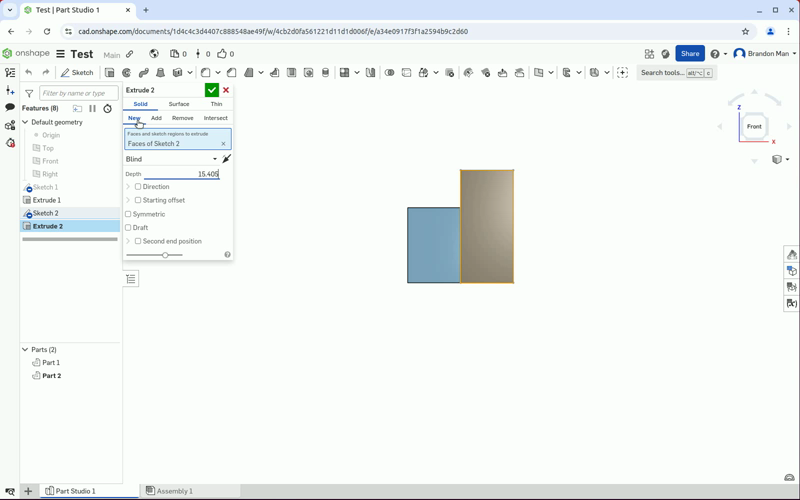
key(enter)
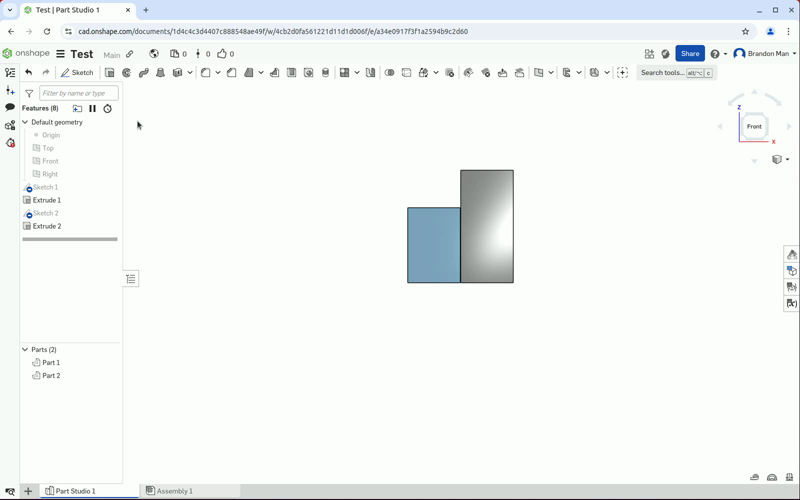
key(shift+h)
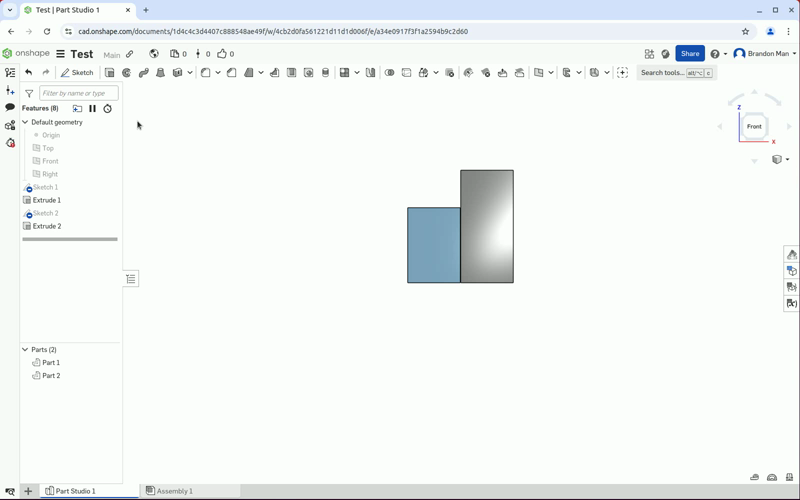
key(shift+h)
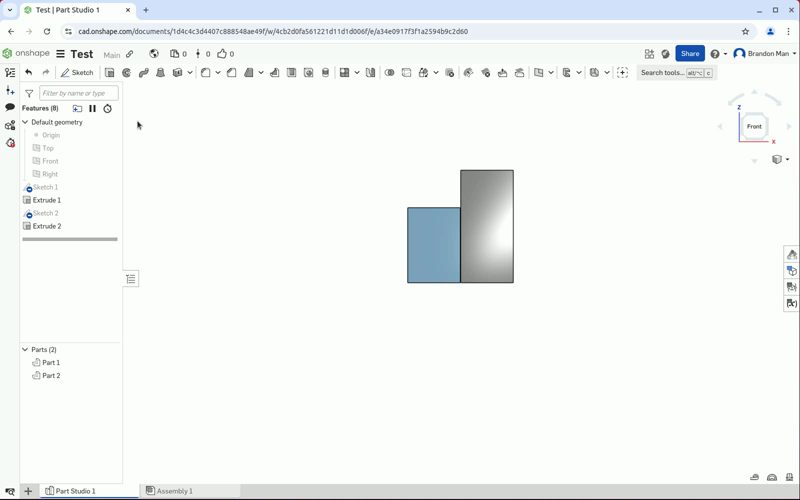
mouse_move(73, 189)
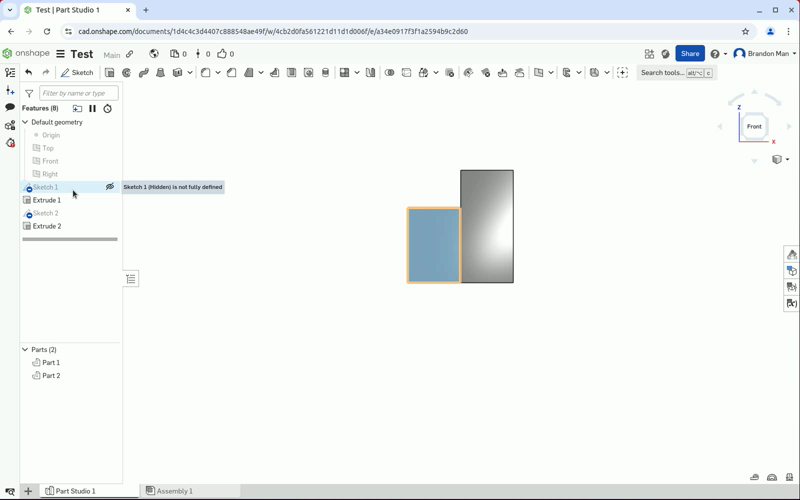
click(73, 189)
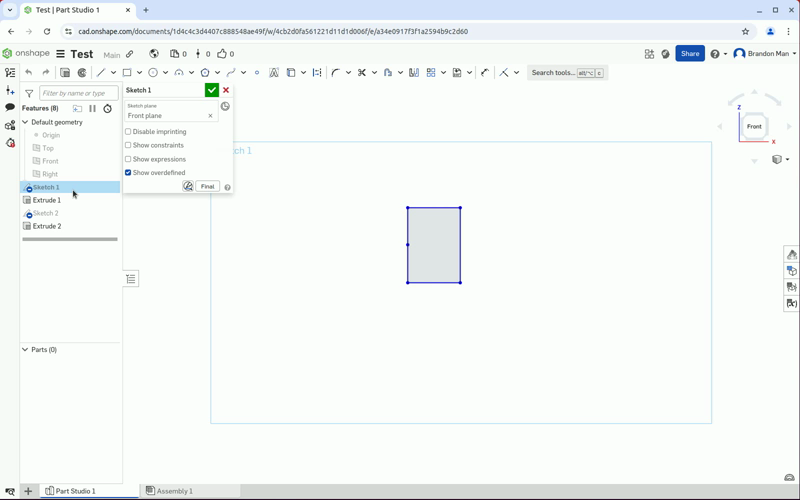
mouse_move(229, 92)
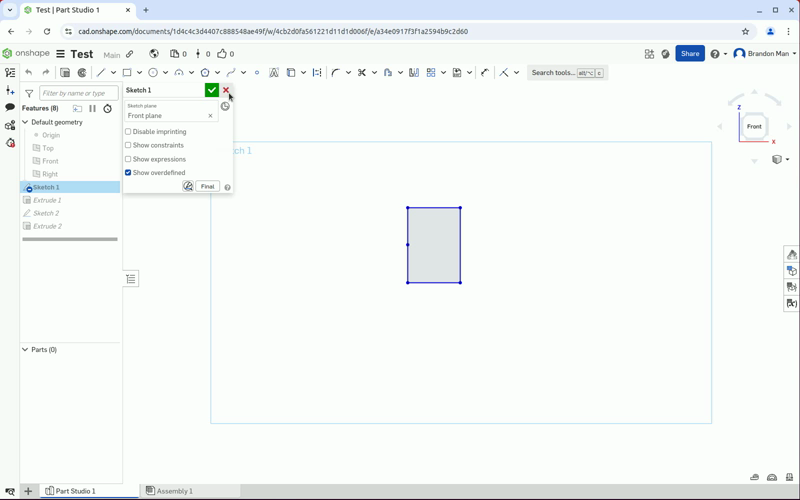
click(229, 92)
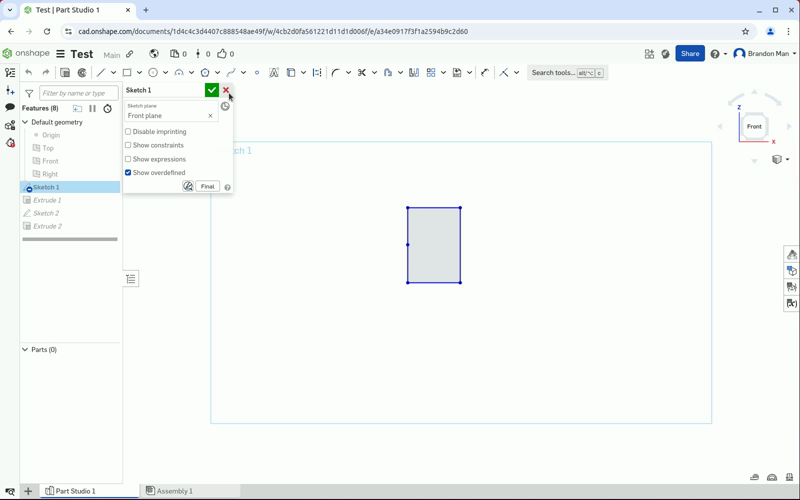
key(shift+s)
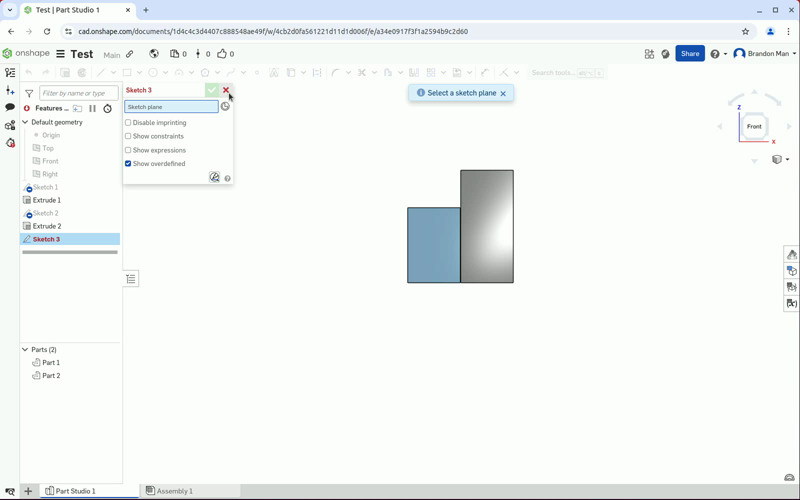
mouse_move(73, 163)
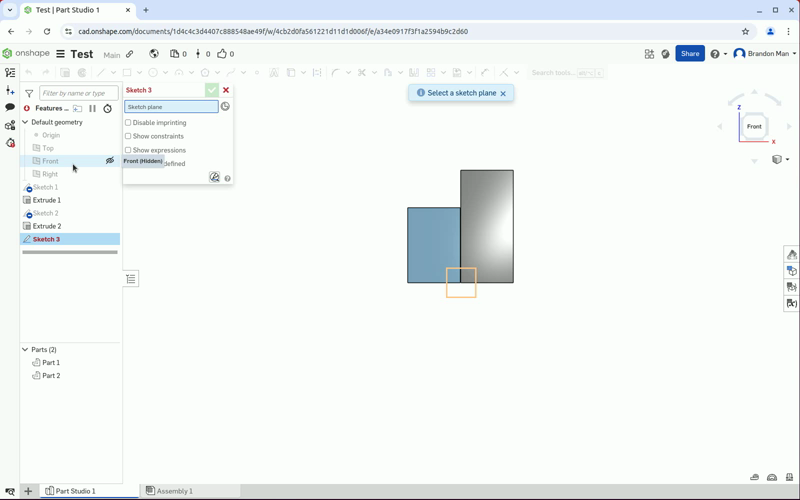
click(73, 163)
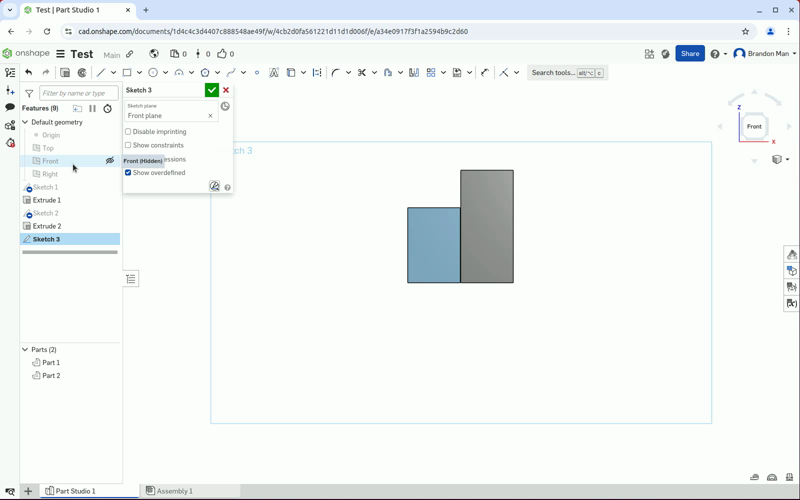
mouse_move(73, 352)
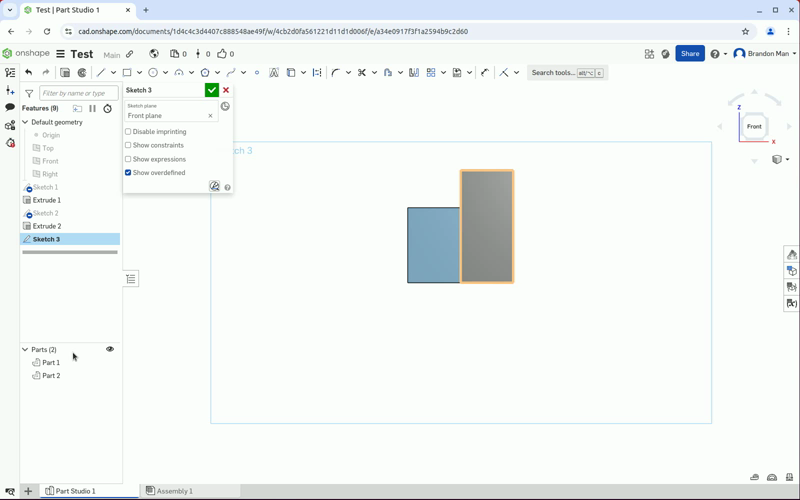
key(y)
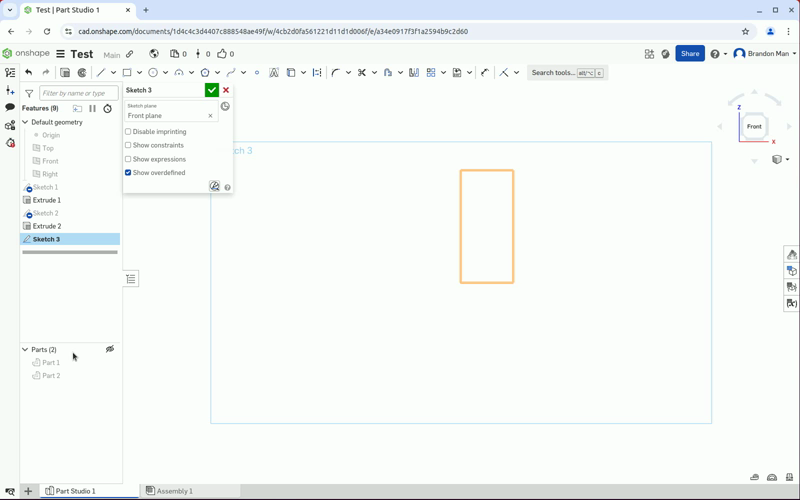
key(l)
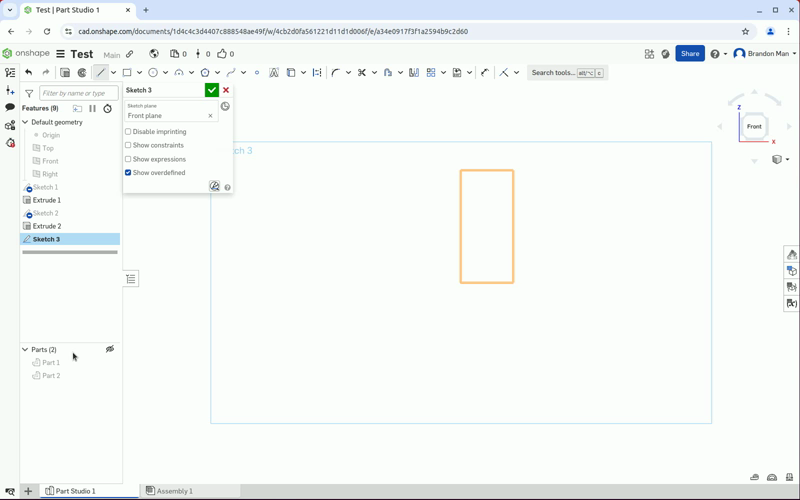
key_down(shift)
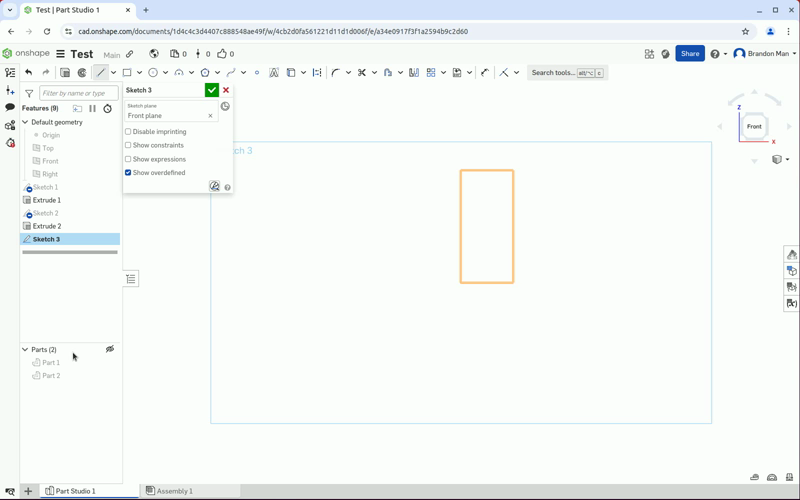
mouse_move(355, 282)
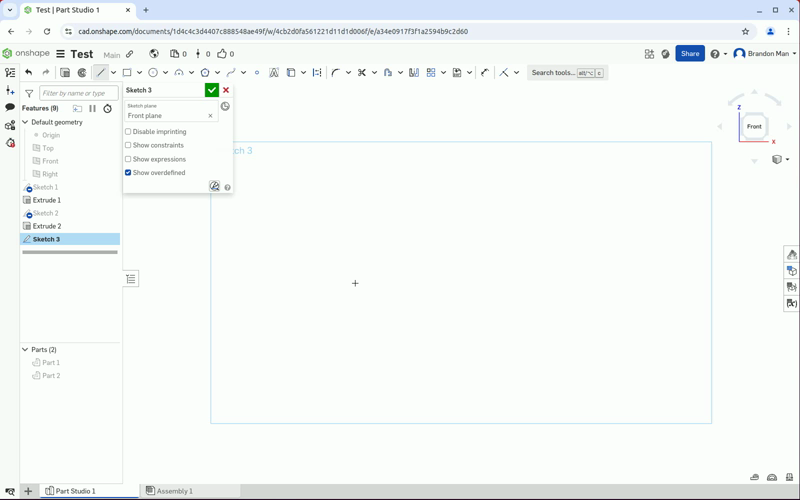
click(355, 282)
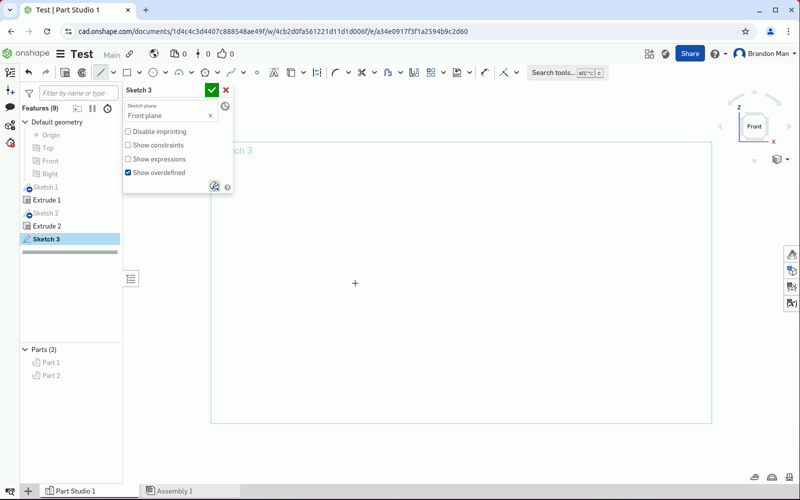
key_up(shift)
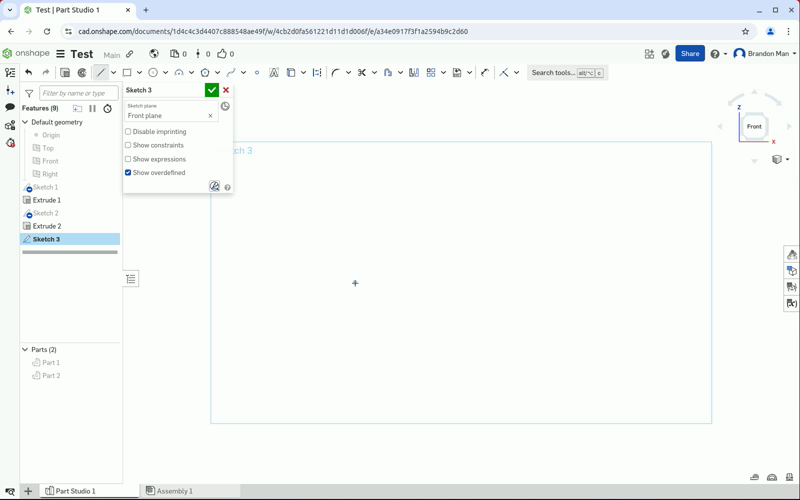
key_down(shift)
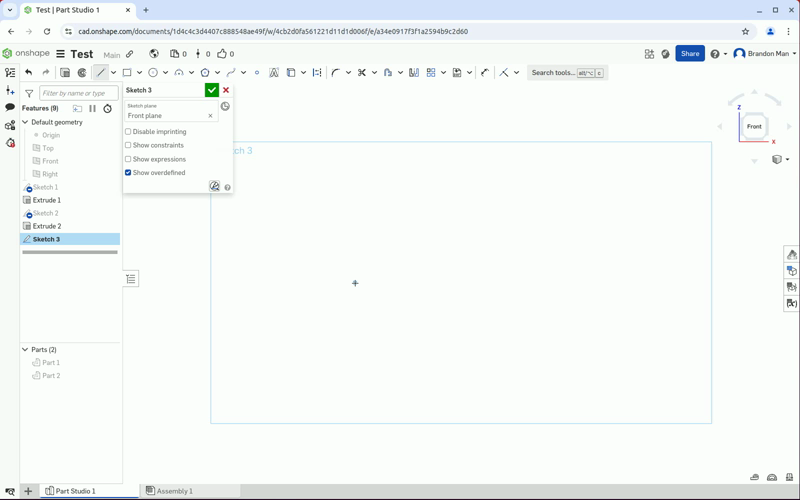
mouse_move(385, 282)
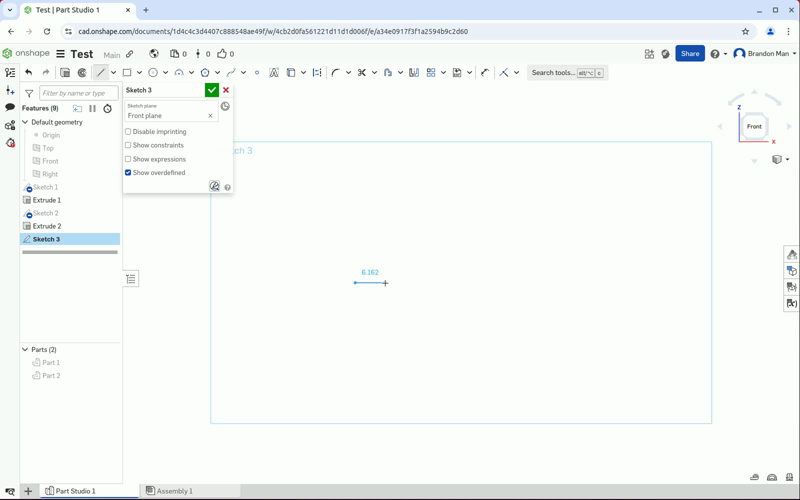
mouse_move(408, 282)
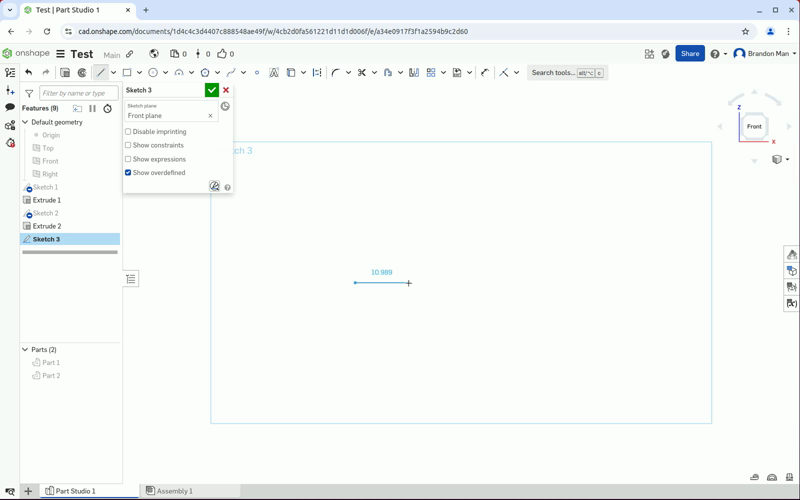
click(408, 282)
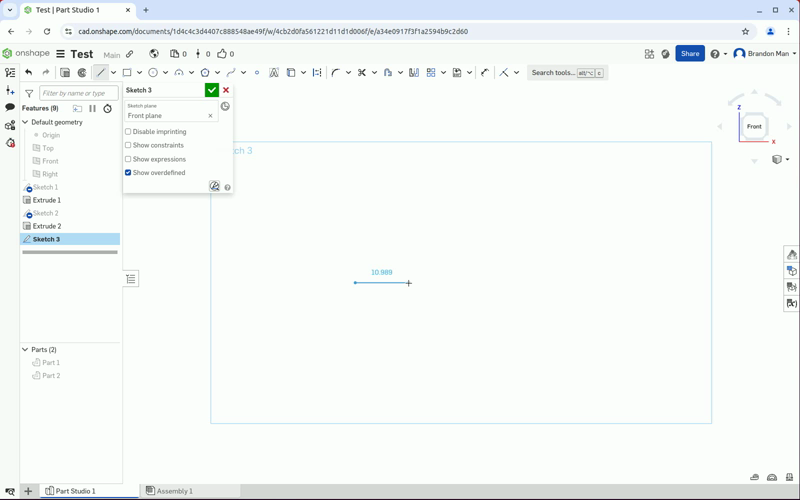
key_up(shift)
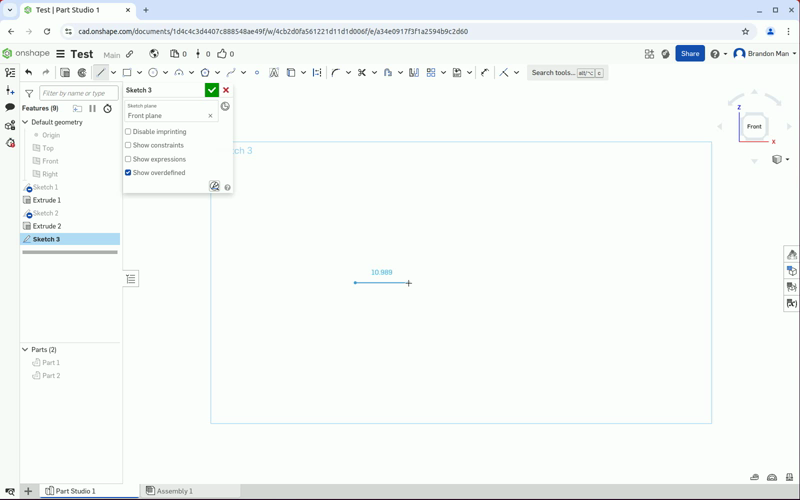
key_down(shift)
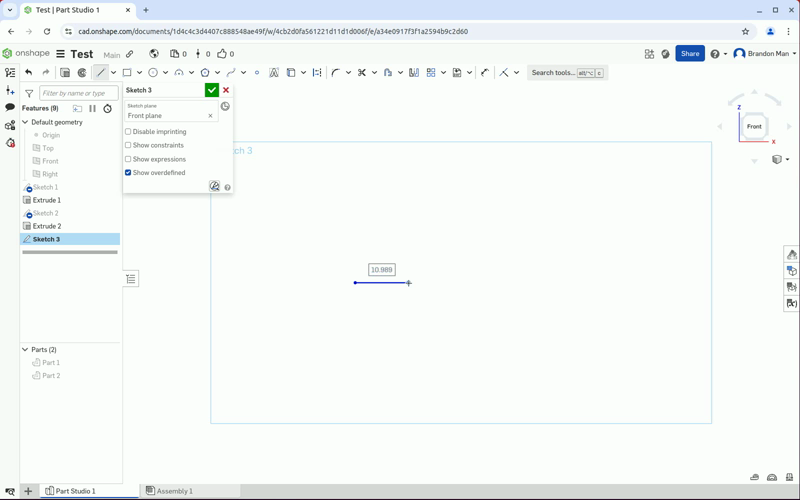
mouse_move(438, 282)
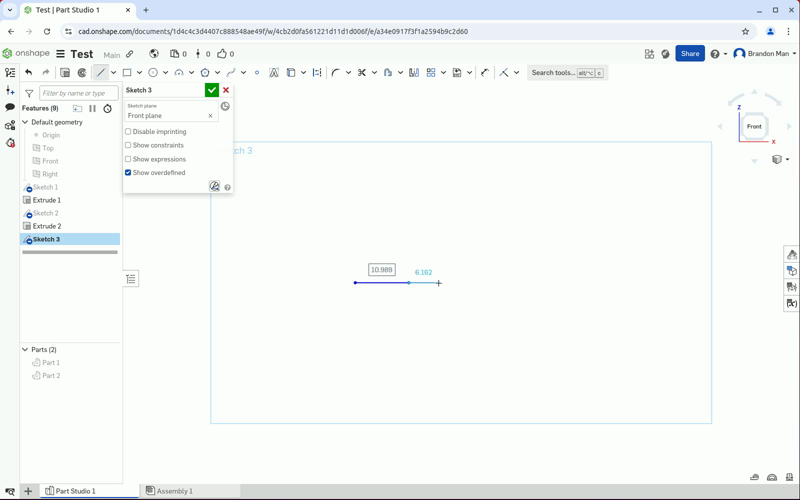
mouse_move(408, 244)
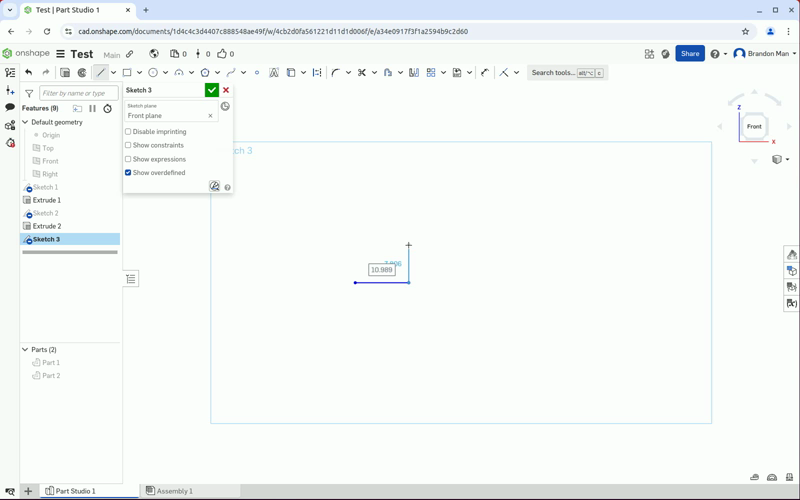
click(408, 244)
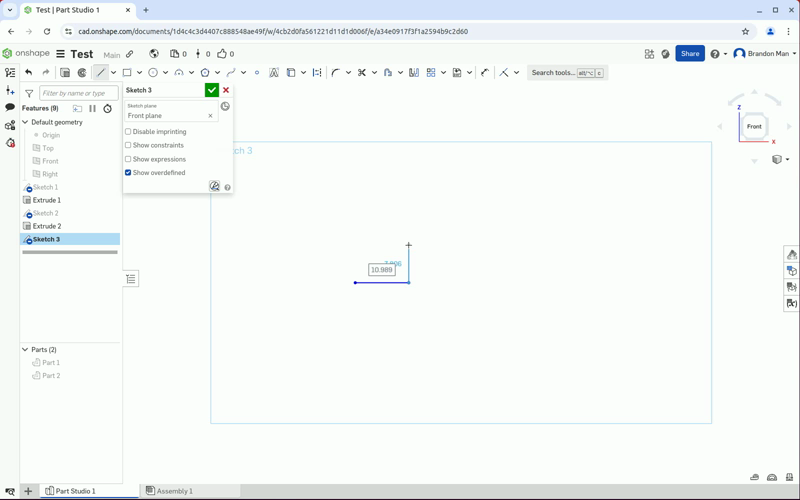
key_up(shift)
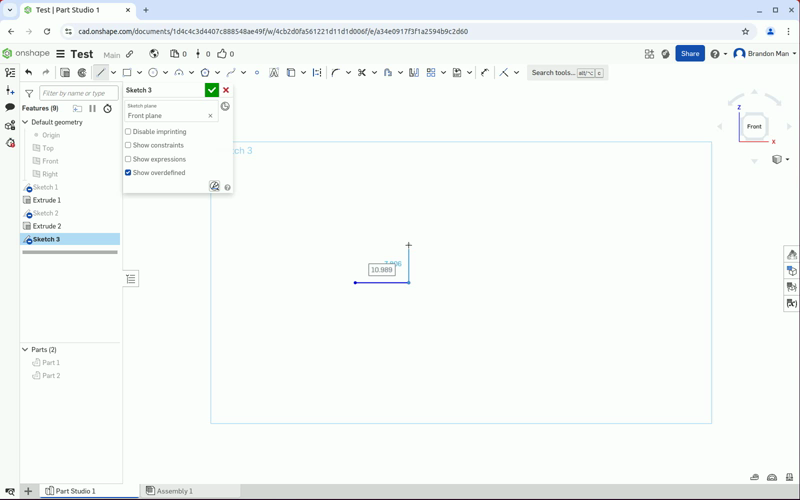
key_down(shift)
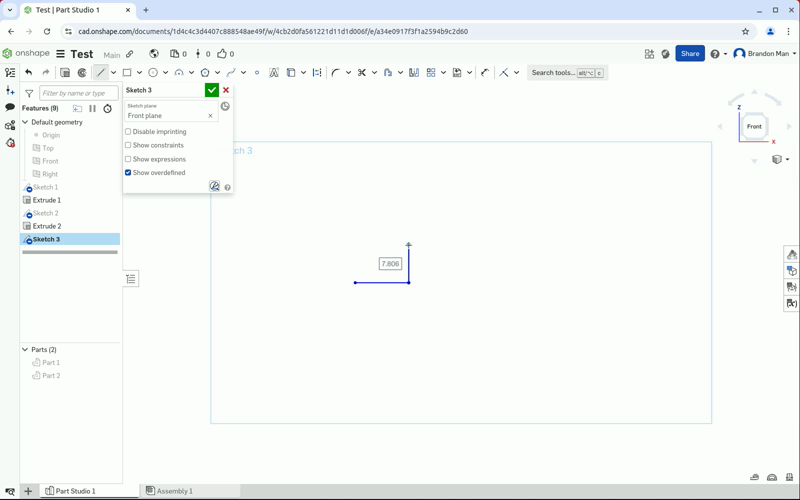
mouse_move(438, 244)
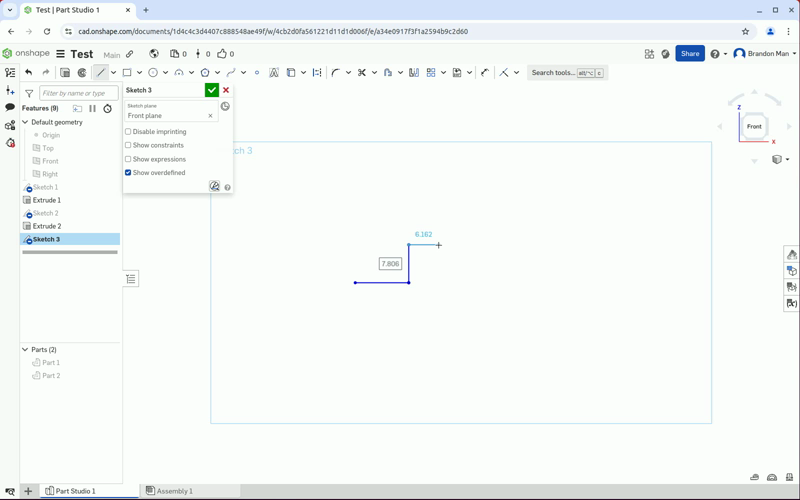
mouse_move(355, 244)
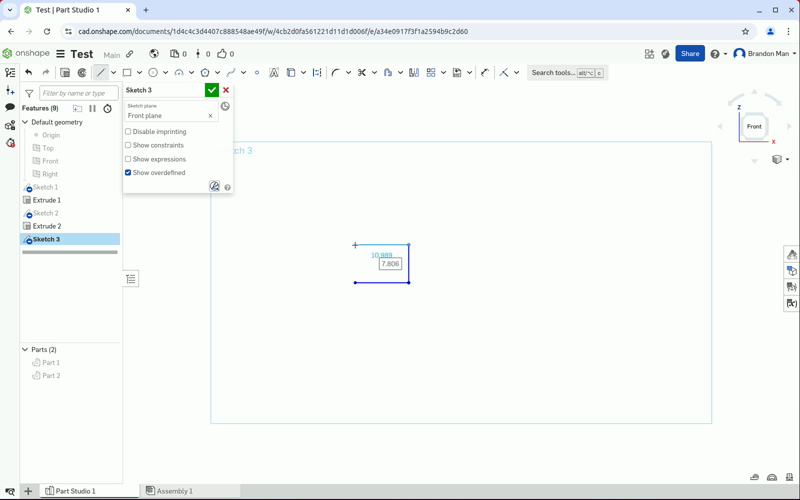
click(355, 244)
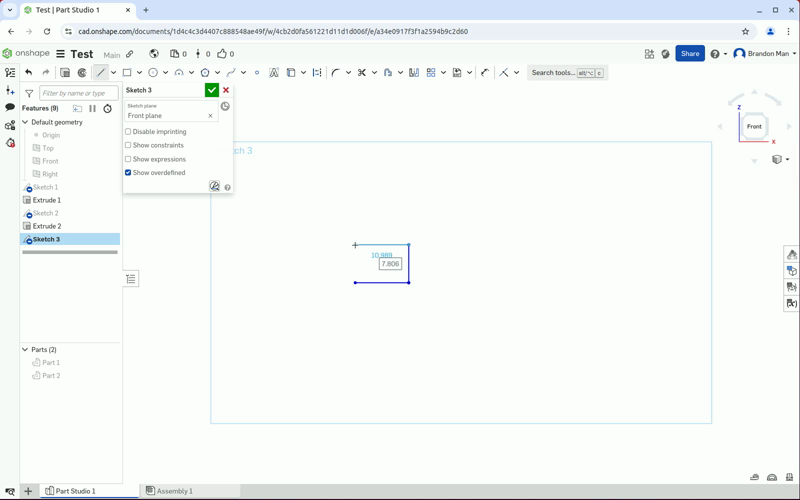
key_up(shift)
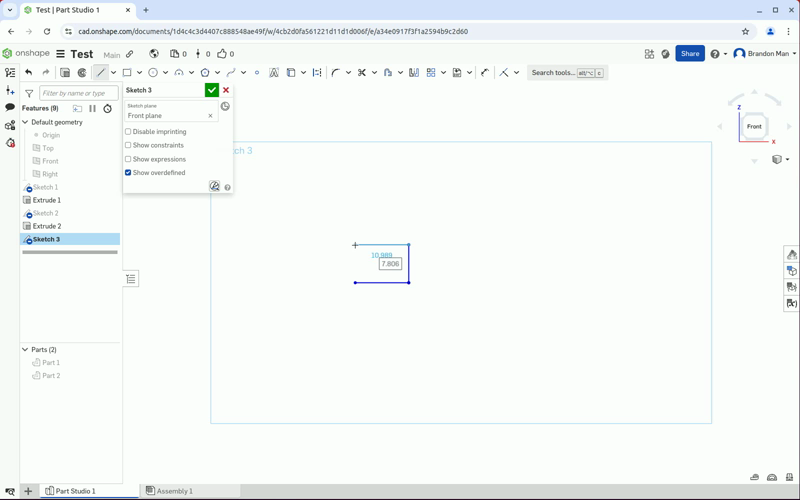
mouse_move(385, 244)
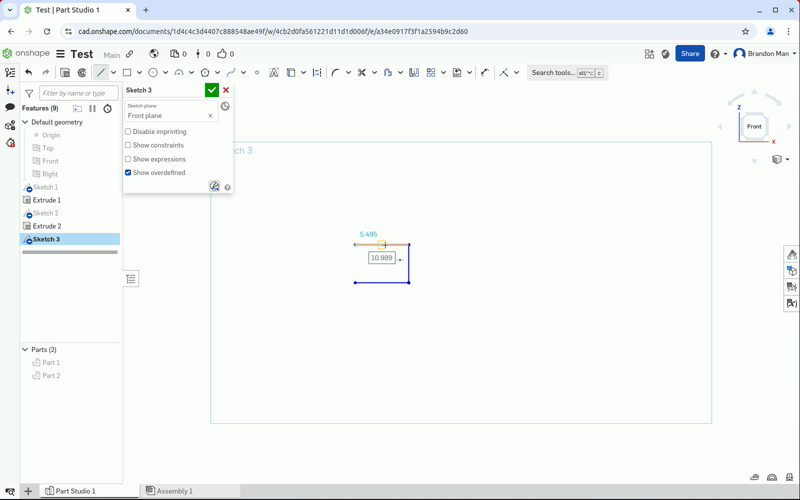
key_down(shift)
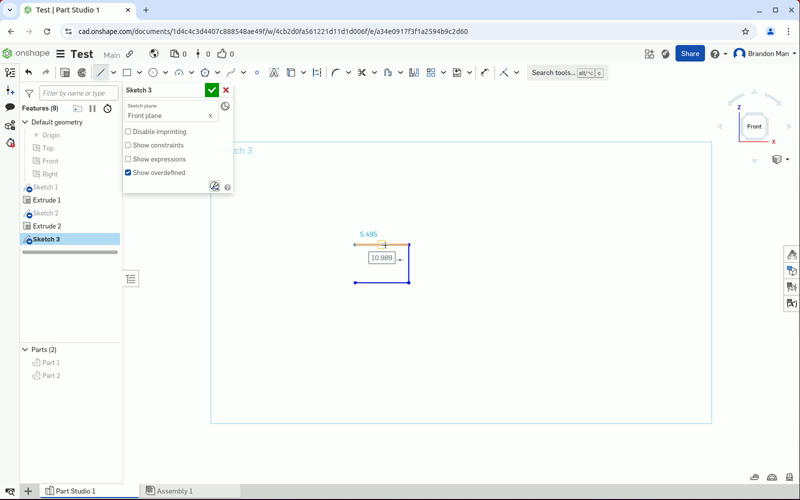
mouse_move(355, 282)
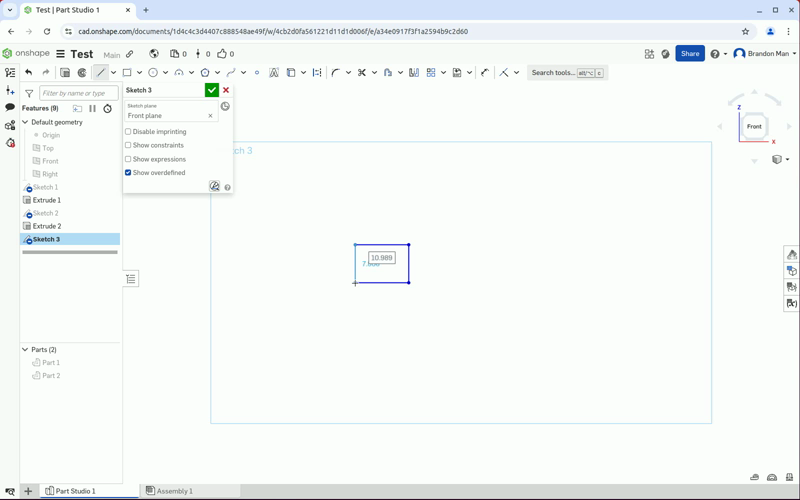
key_up(shift)
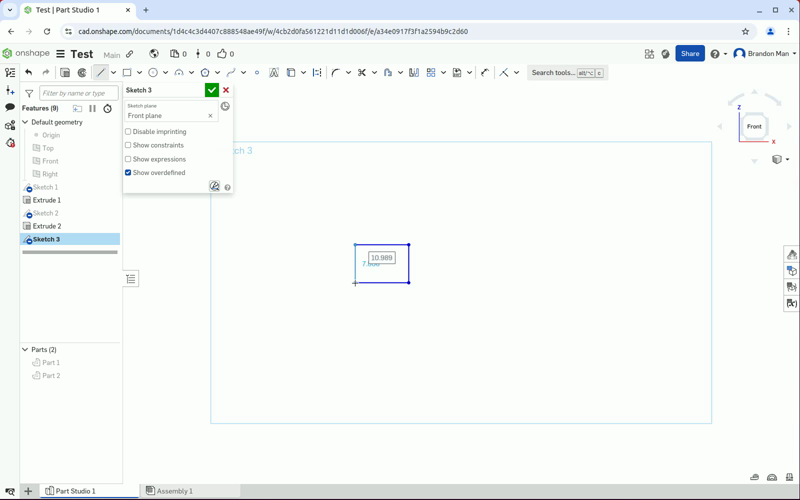
click(355, 282)
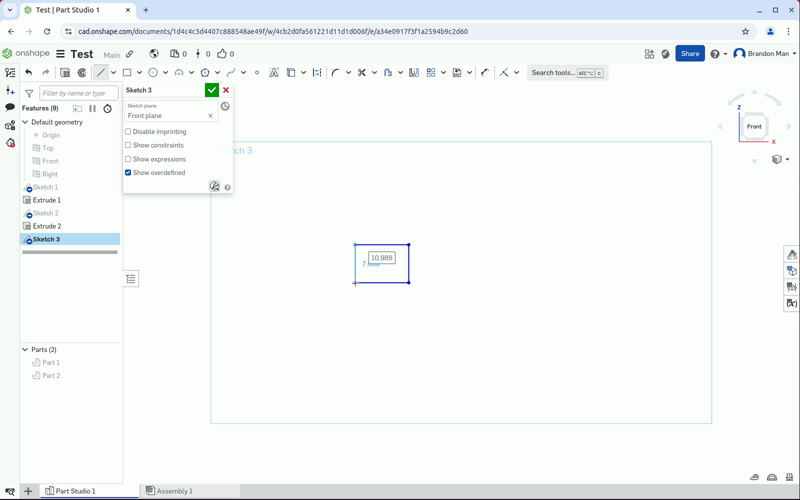
key(esc)
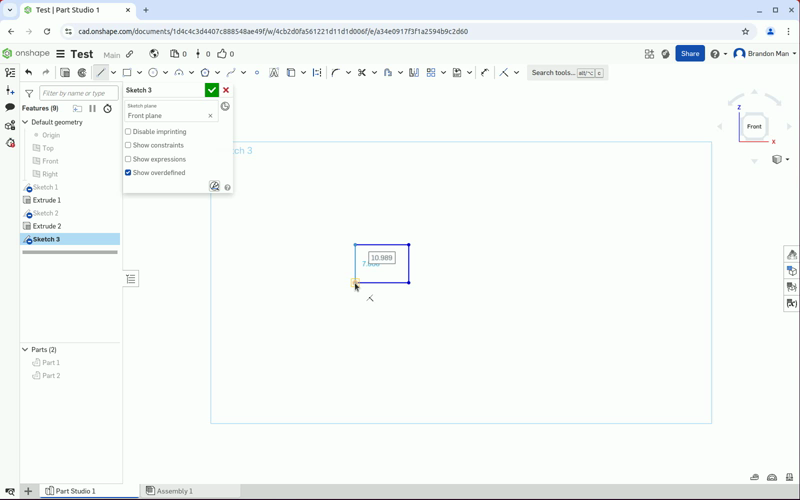
mouse_move(368, 273)
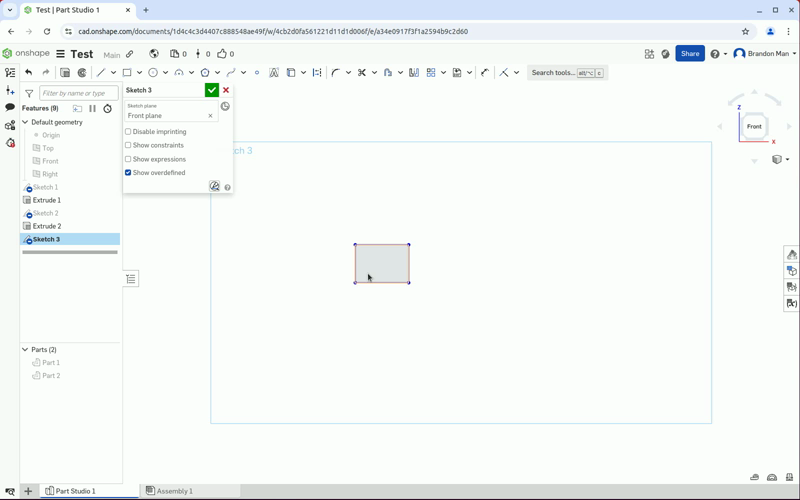
click(368, 273)
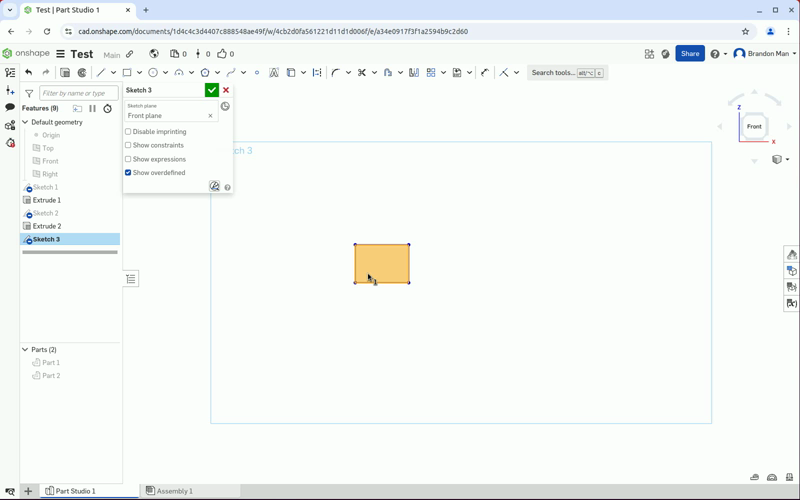
mouse_move(73, 352)
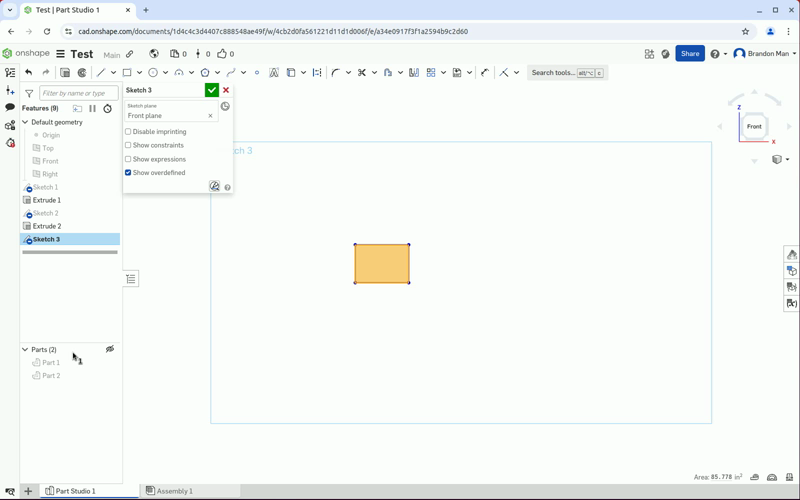
key(shift+y)
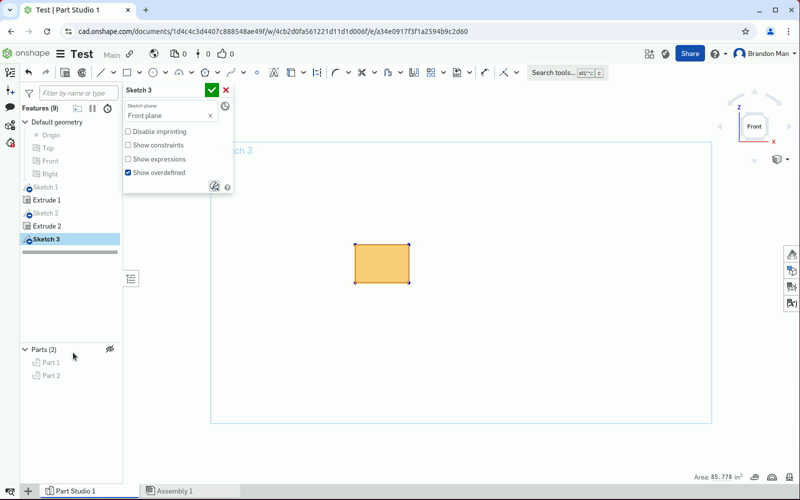
key(shift+e)
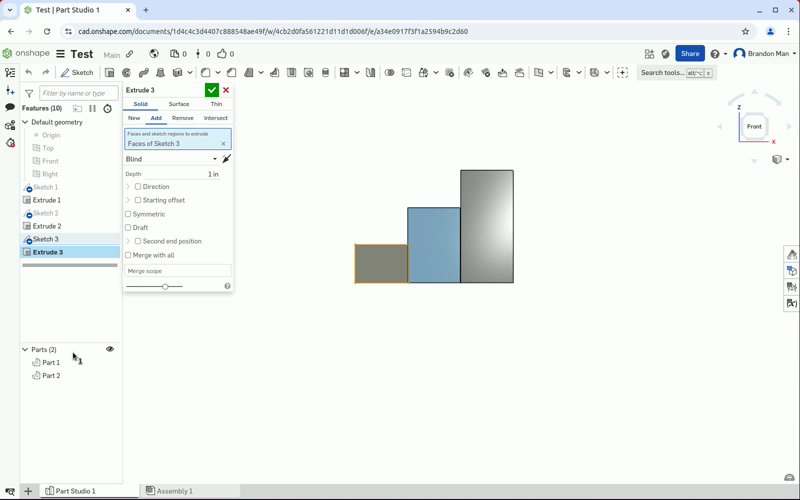
mouse_move(143, 106)
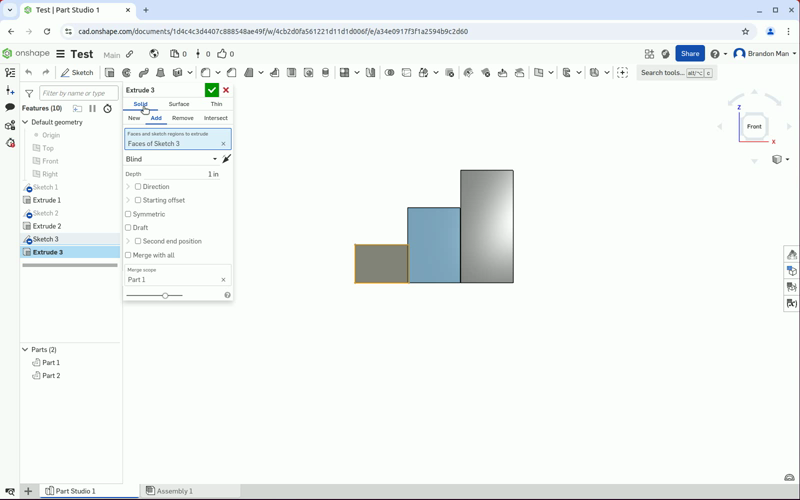
click(143, 106)
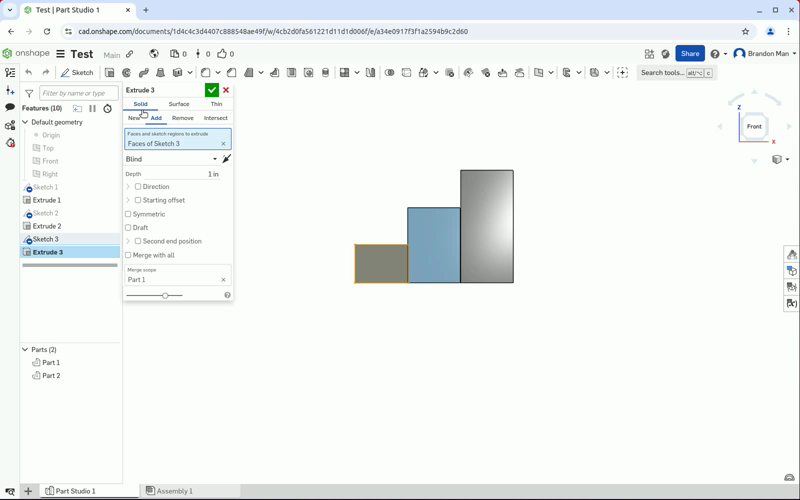
mouse_move(137, 120)
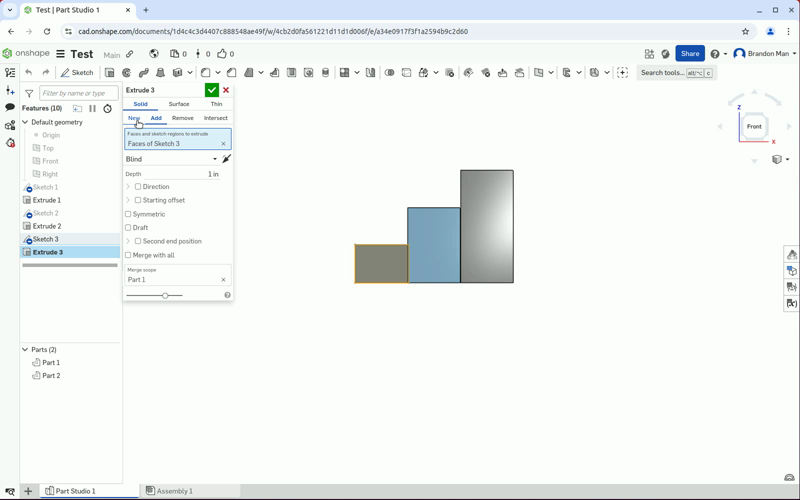
click(137, 120)
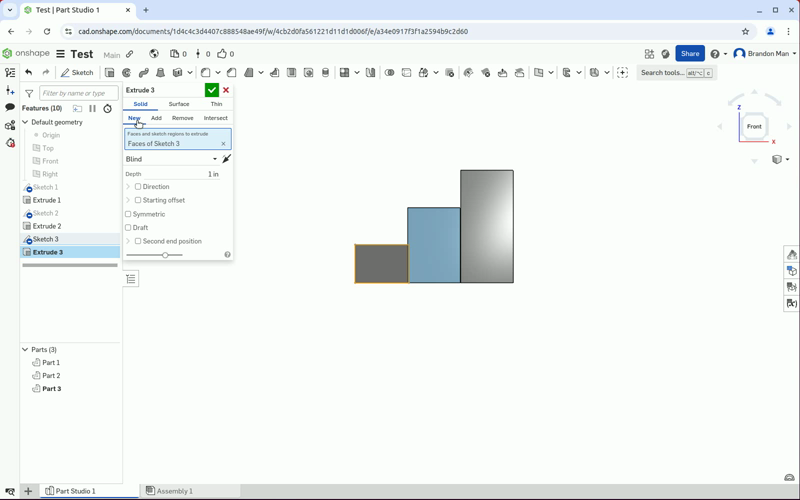
key(tab, 4)
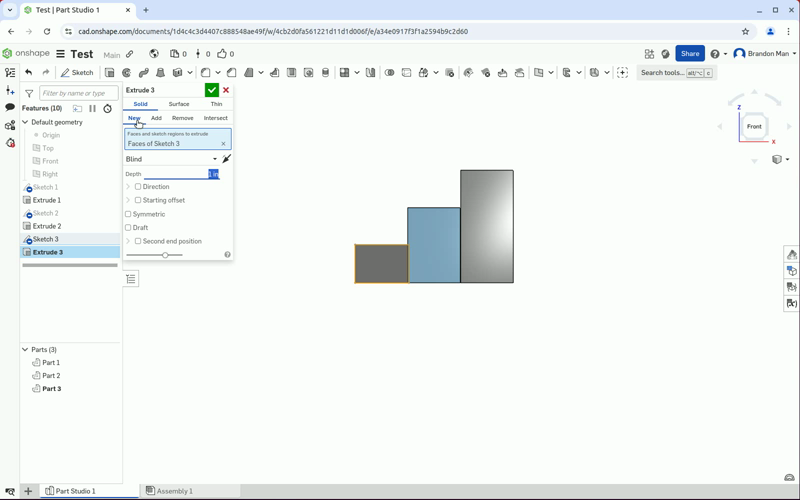
text(15.405)
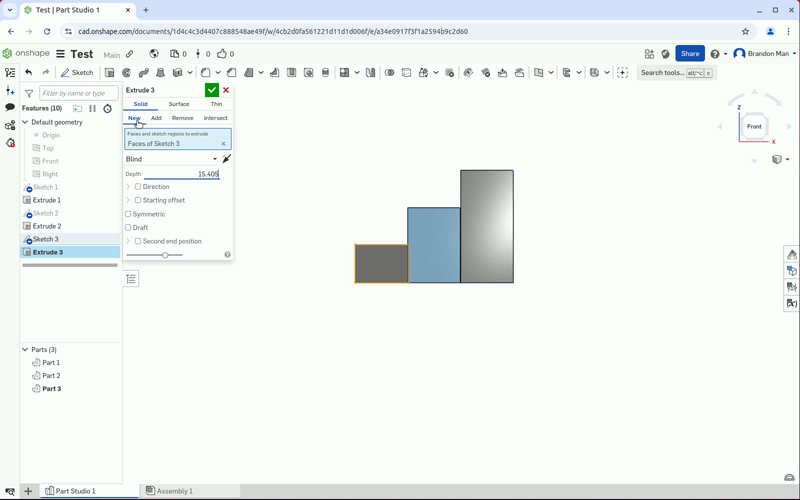
key(enter)
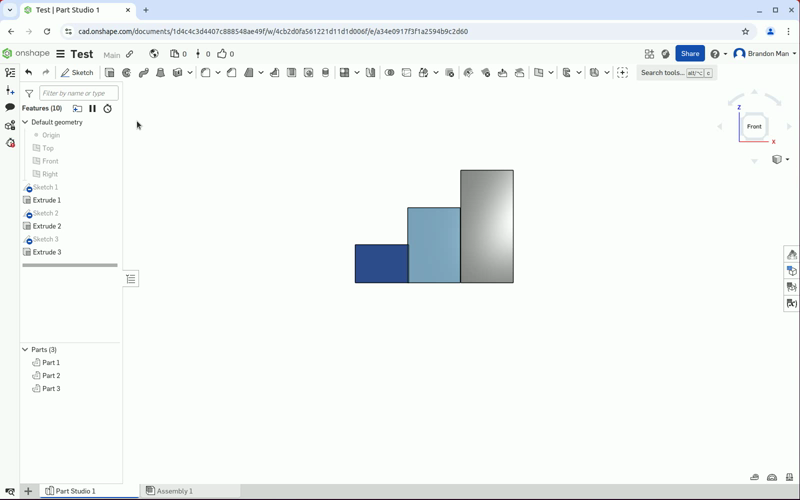
key(shift+h)
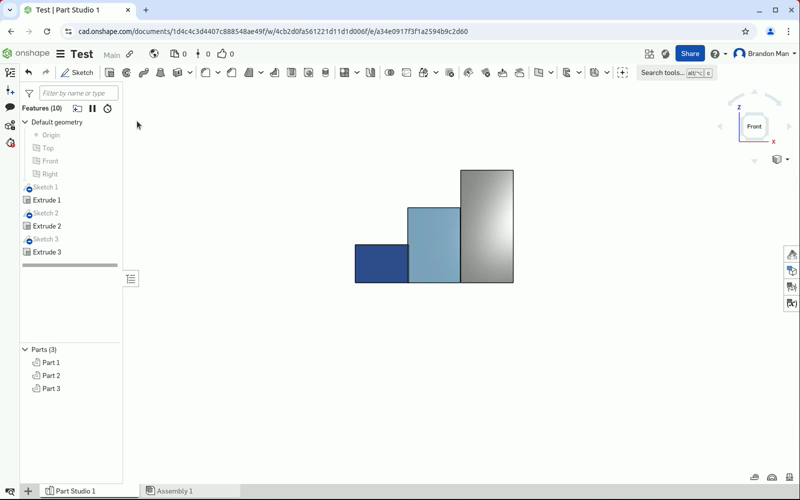
key(shift+h)
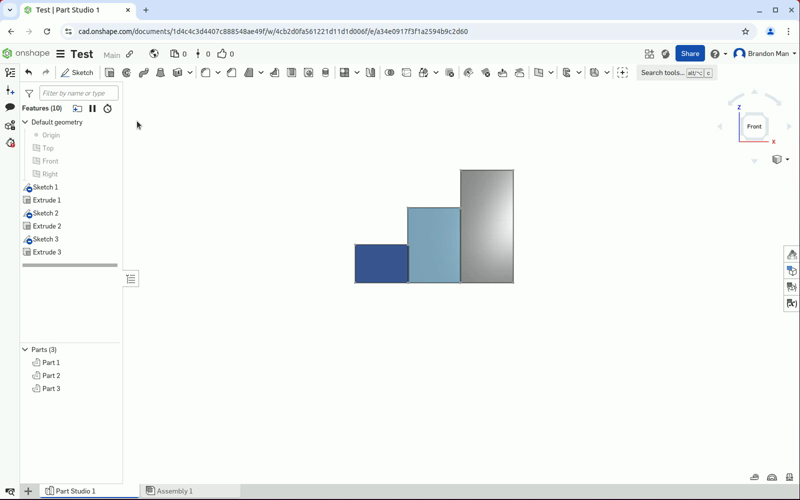
key(shift+7)
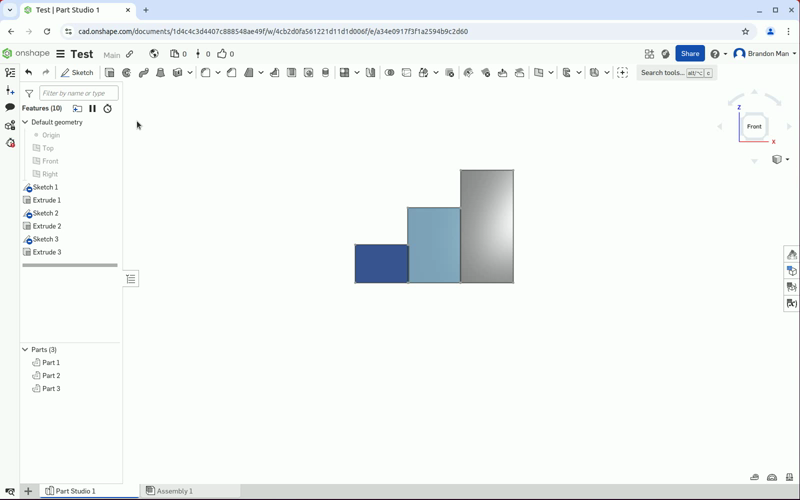
key(left, 2)
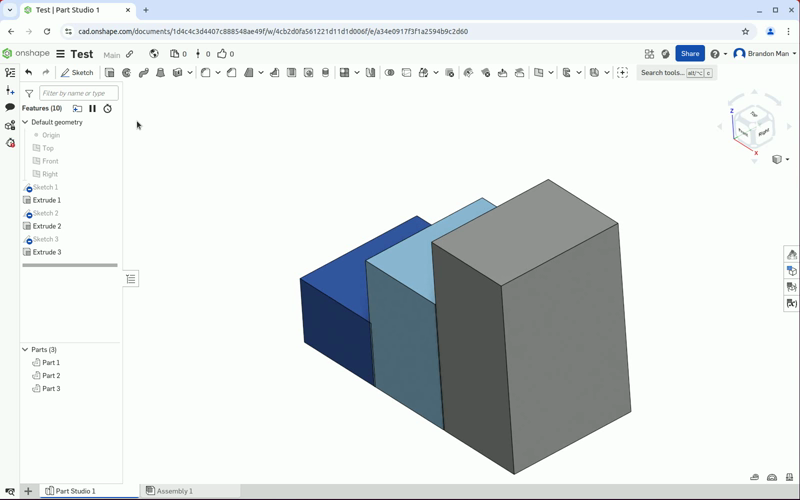
key(down, 2)
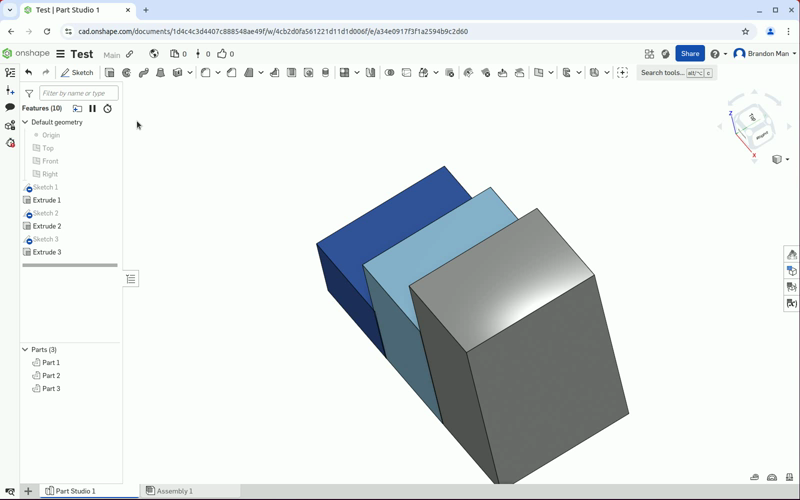
key(up, 2)
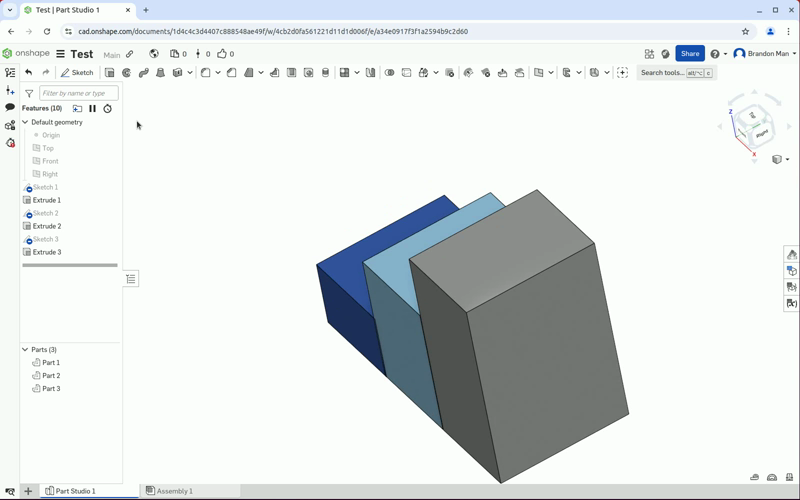
key(right, 2)
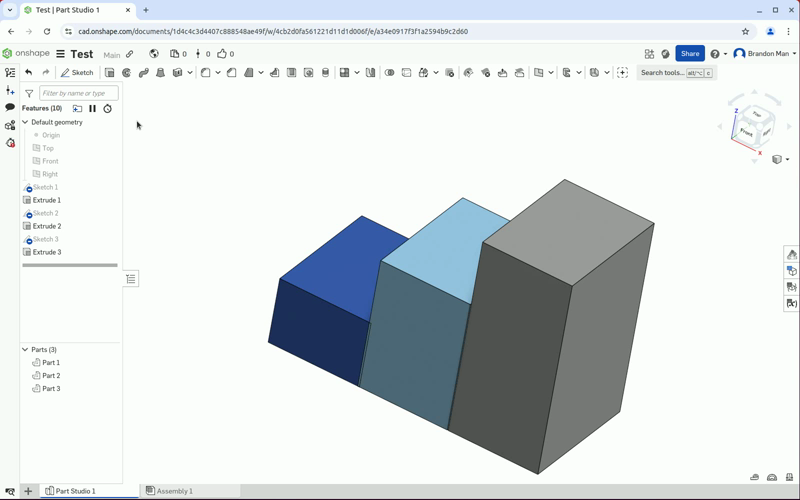
mouse_move(73, 189)
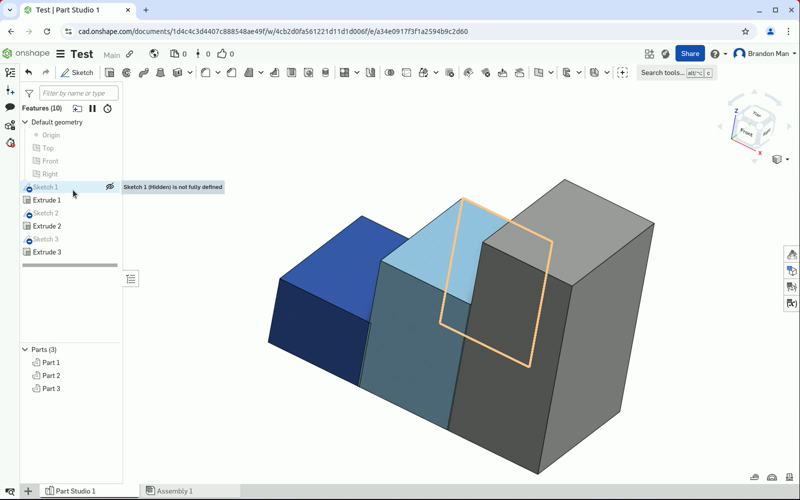
click(73, 189)